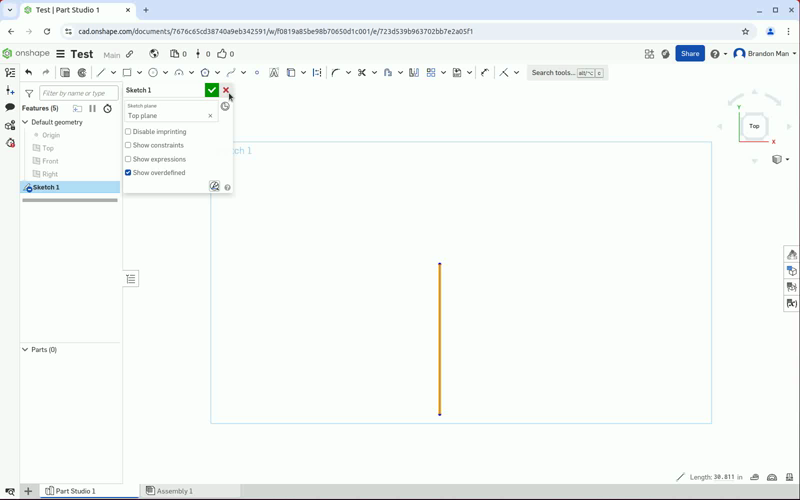
key(shift+h)
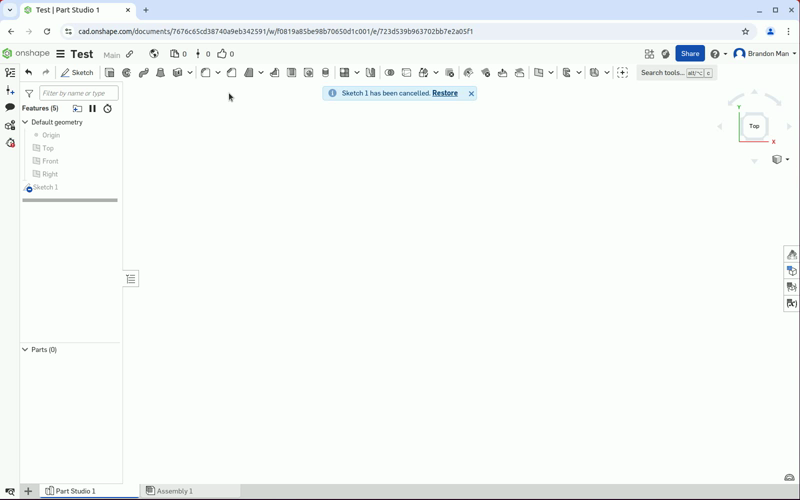
mouse_move(73, 352)
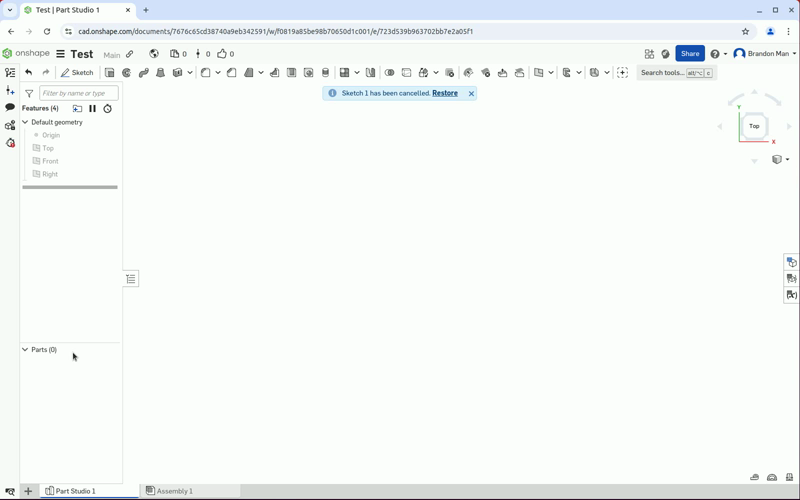
key(y)
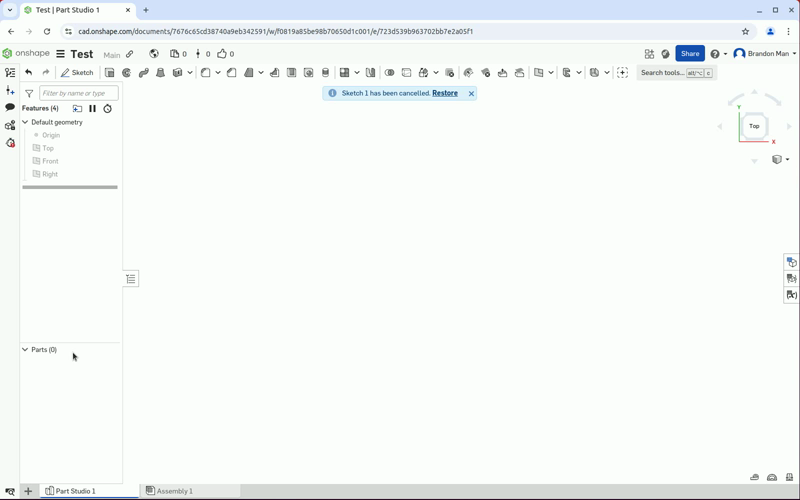
key(shift+p)
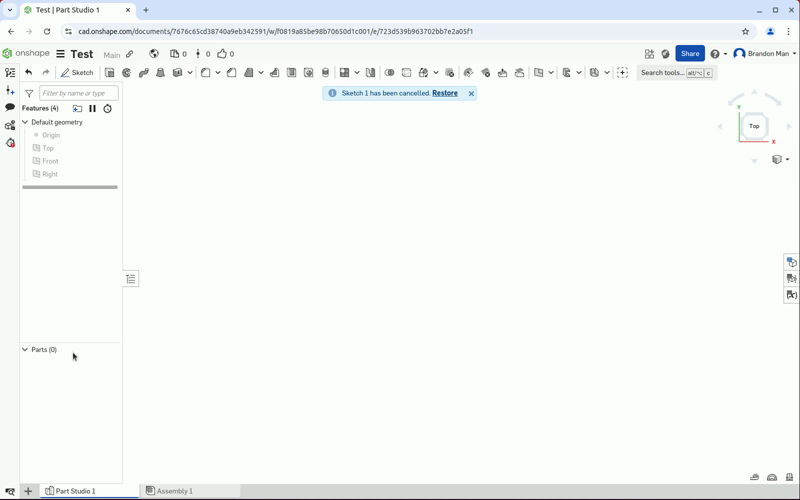
key(space)
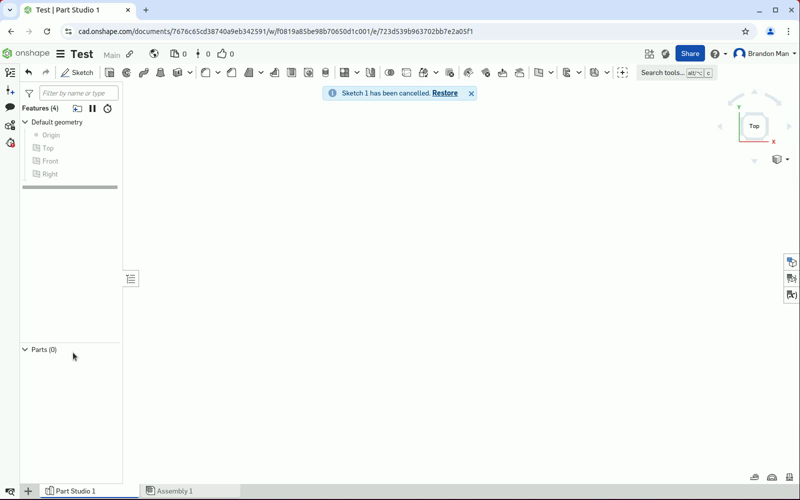
key_down(shift)
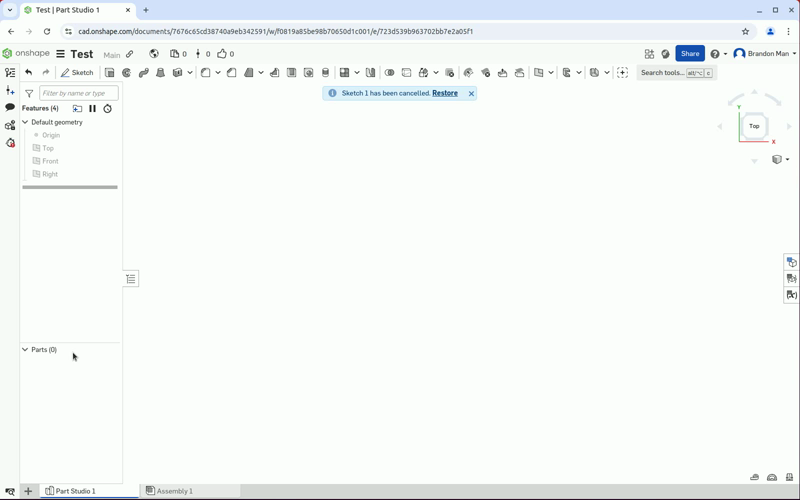
key(up)
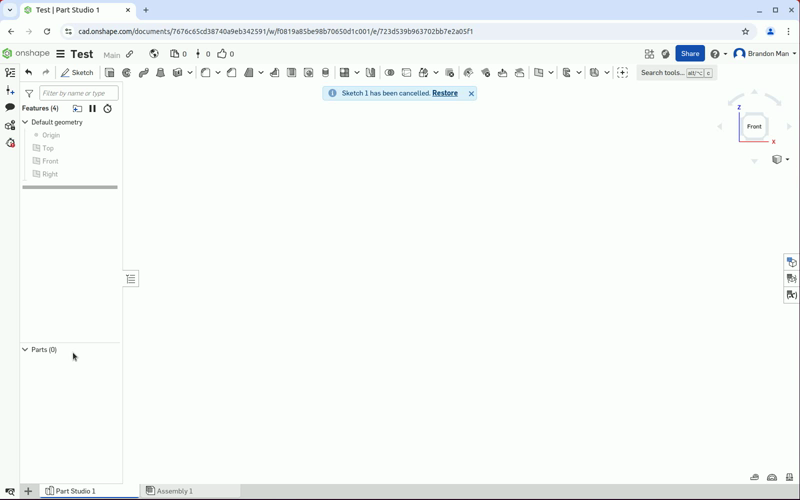
key_up(shift)
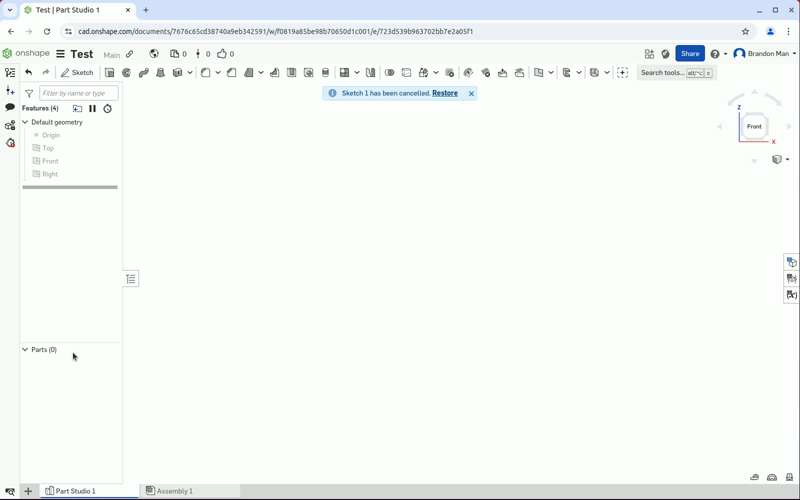
mouse_move(73, 352)
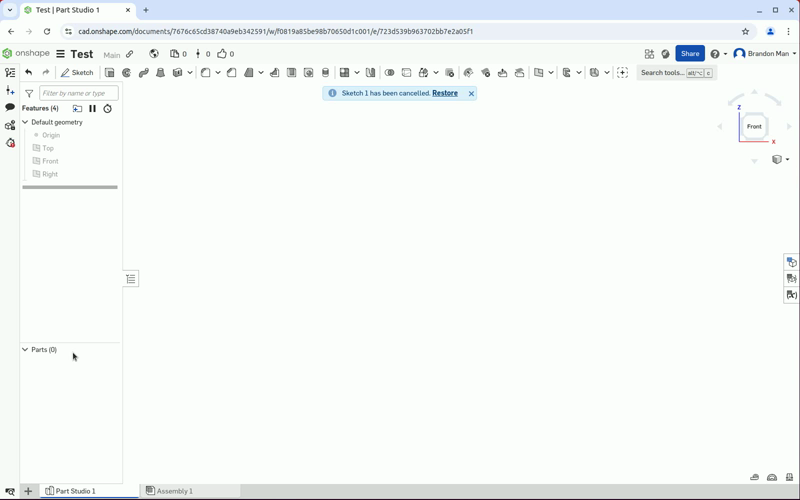
key(shift+y)
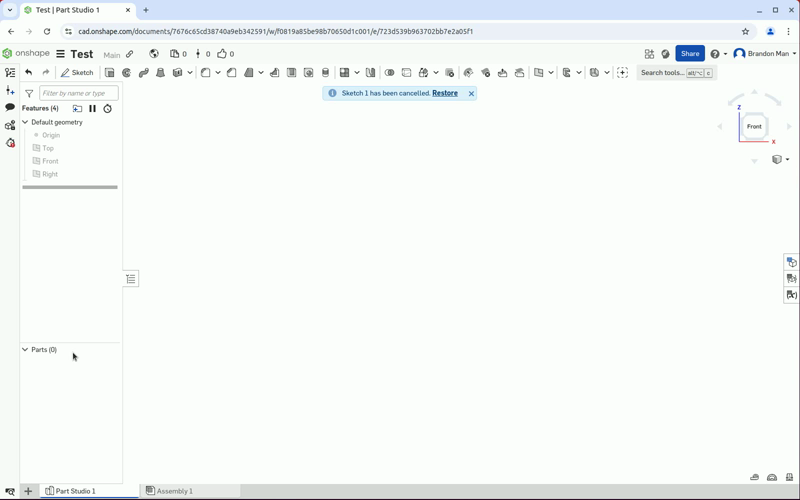
key(shift+s)
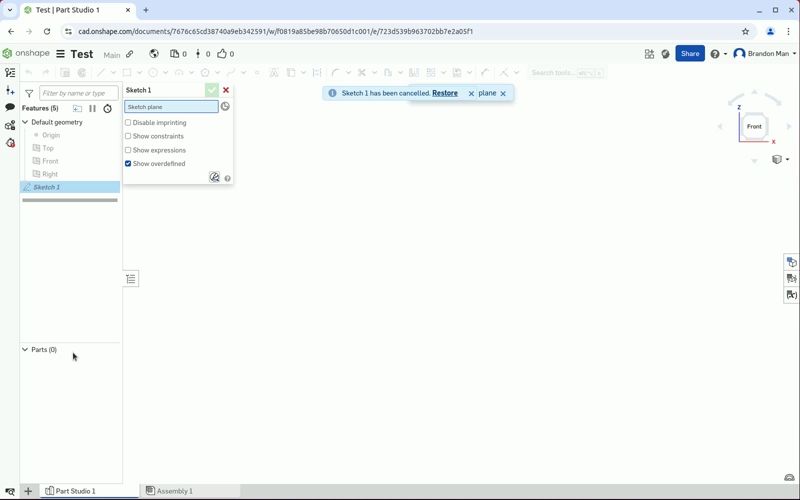
mouse_move(73, 163)
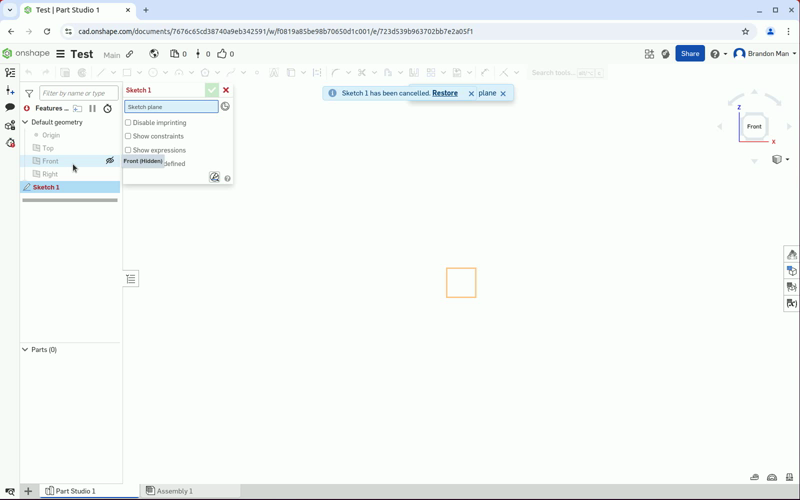
click(73, 163)
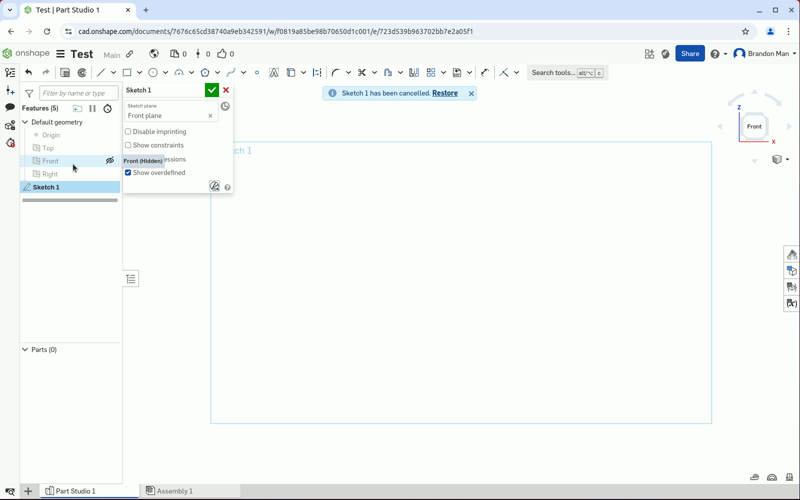
mouse_move(73, 352)
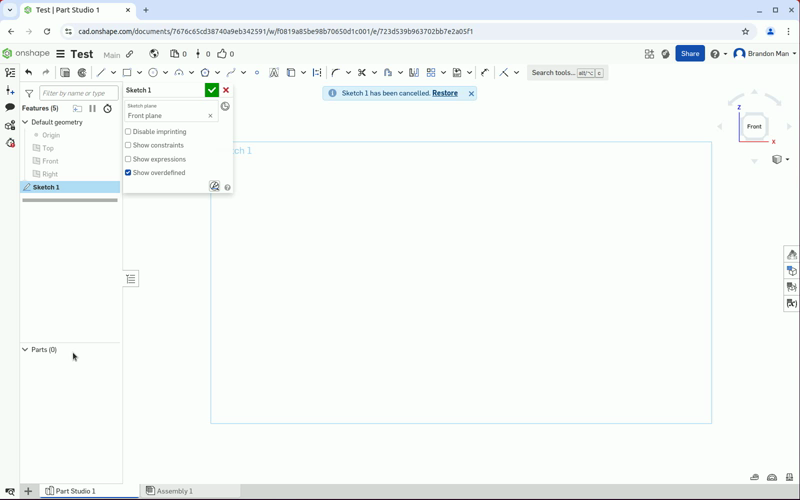
key(y)
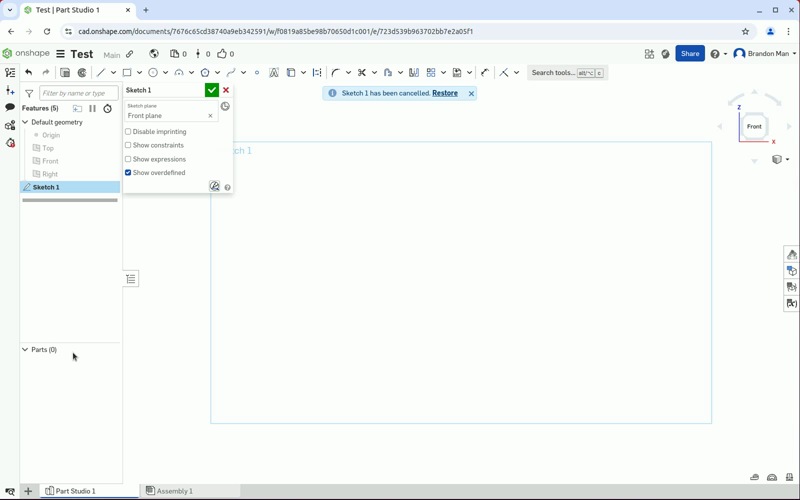
key(c)
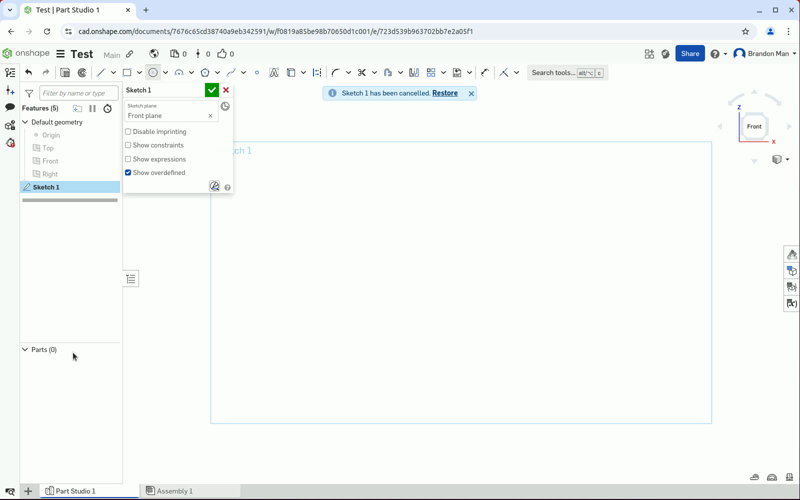
key_down(shift)
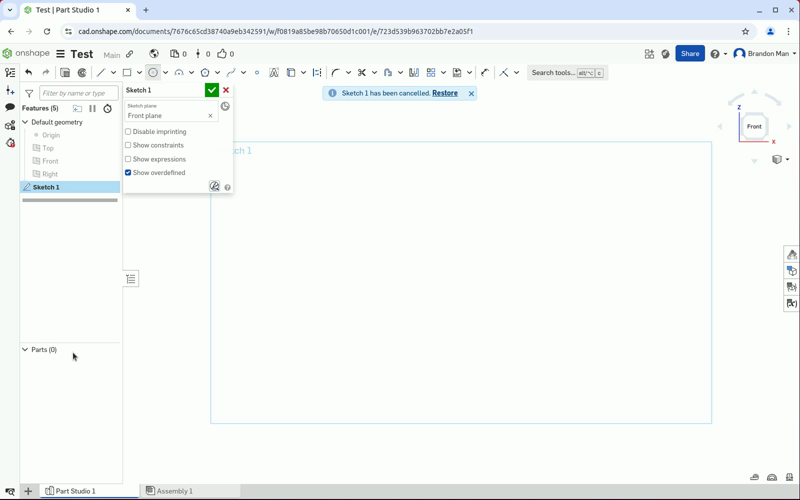
mouse_move(461, 282)
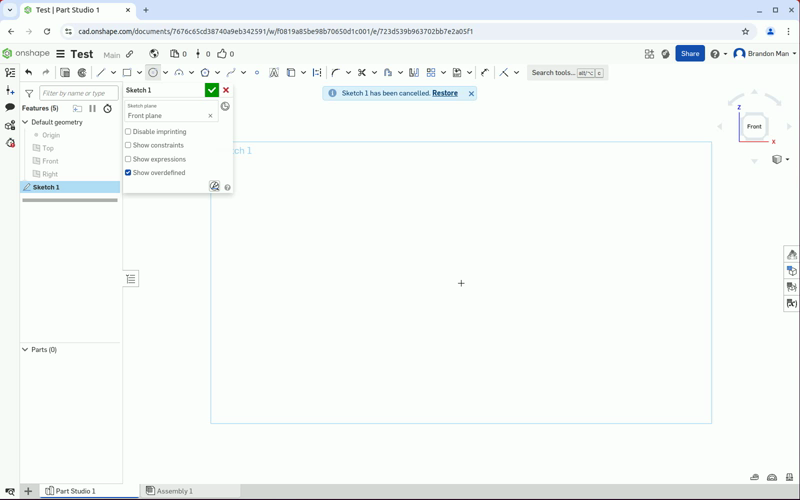
click(461, 282)
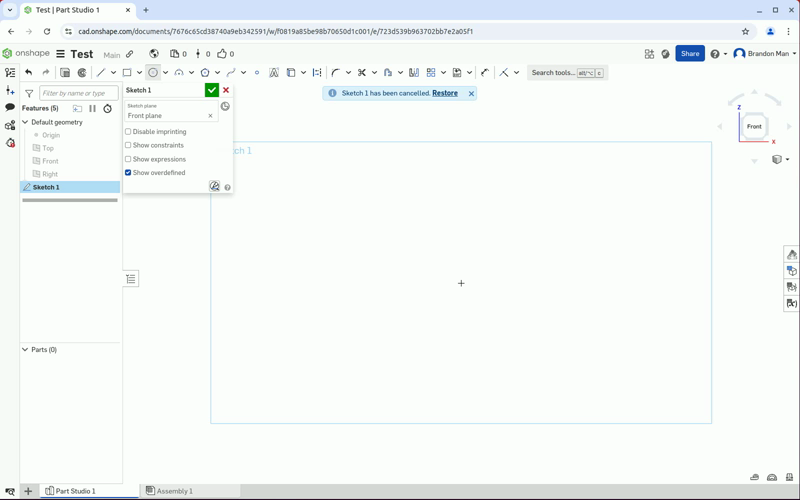
key_up(shift)
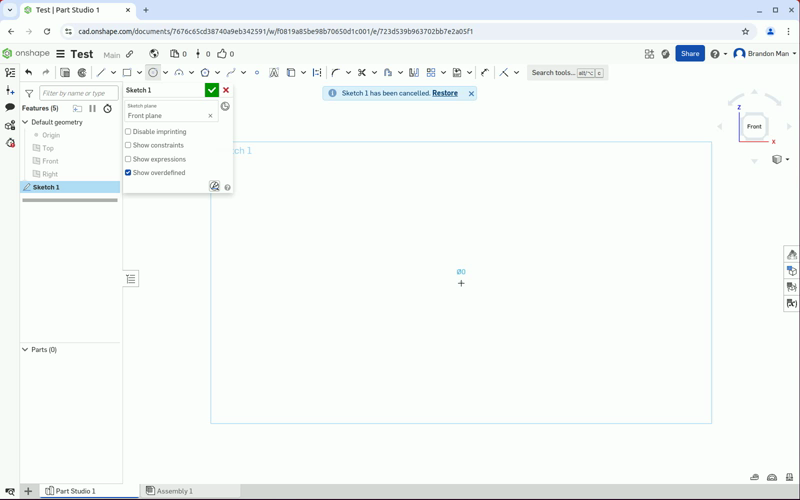
mouse_move(574, 282)
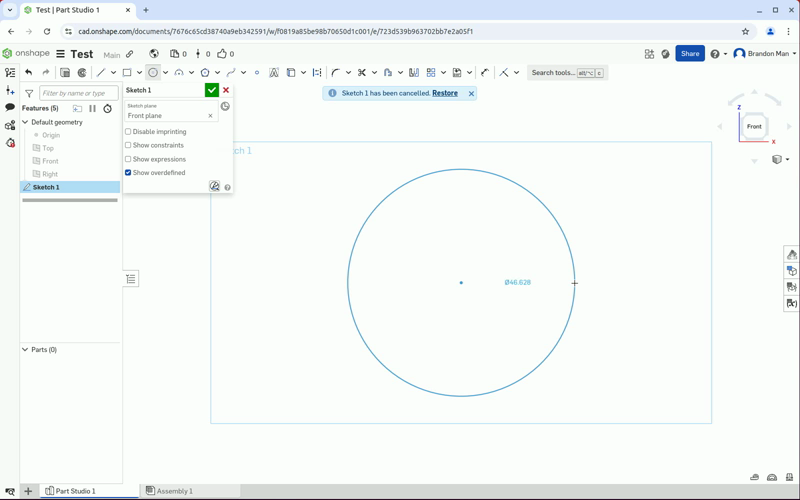
click(574, 282)
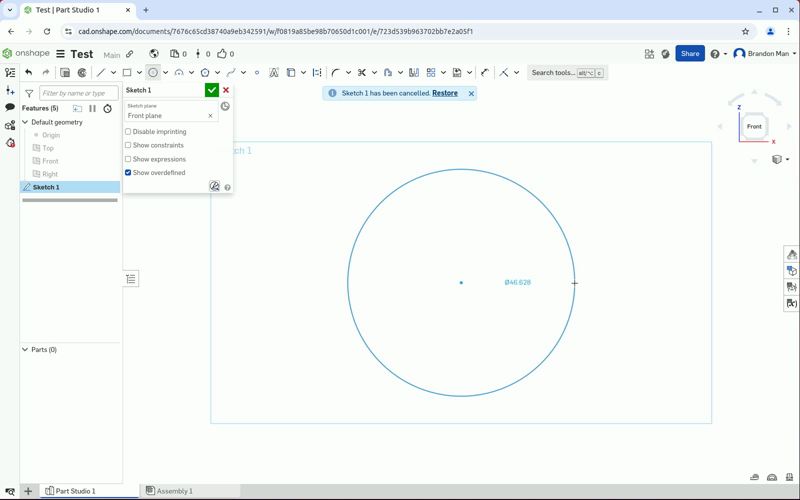
key(esc)
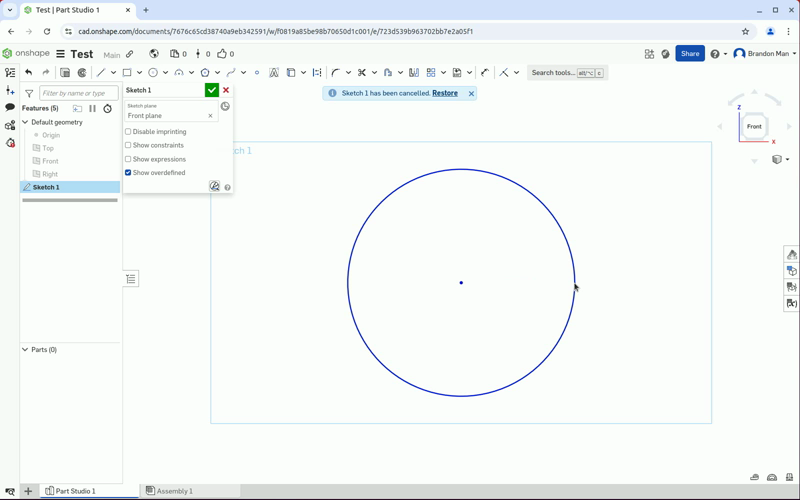
mouse_move(457, 273)
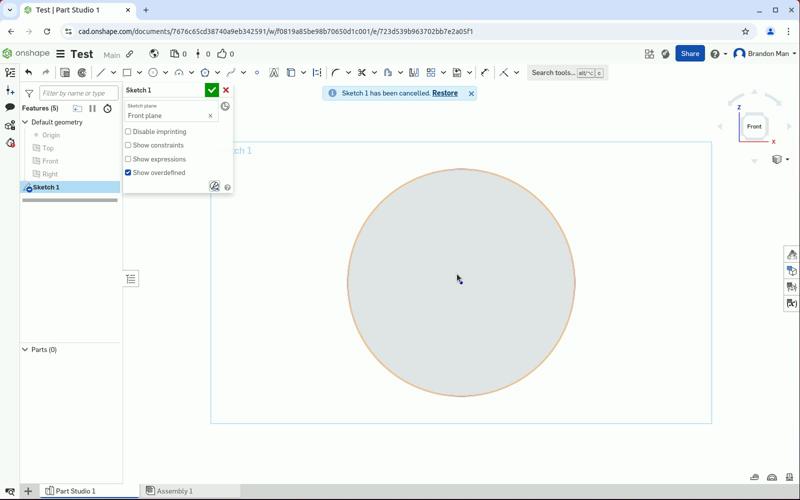
click(457, 273)
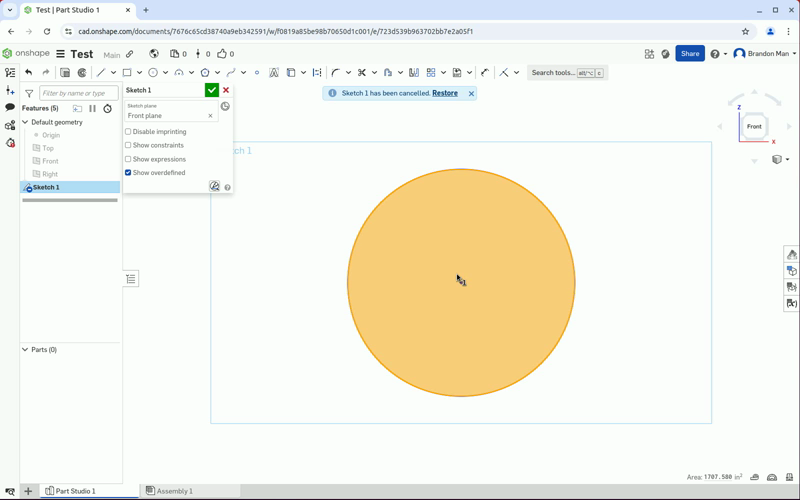
mouse_move(73, 352)
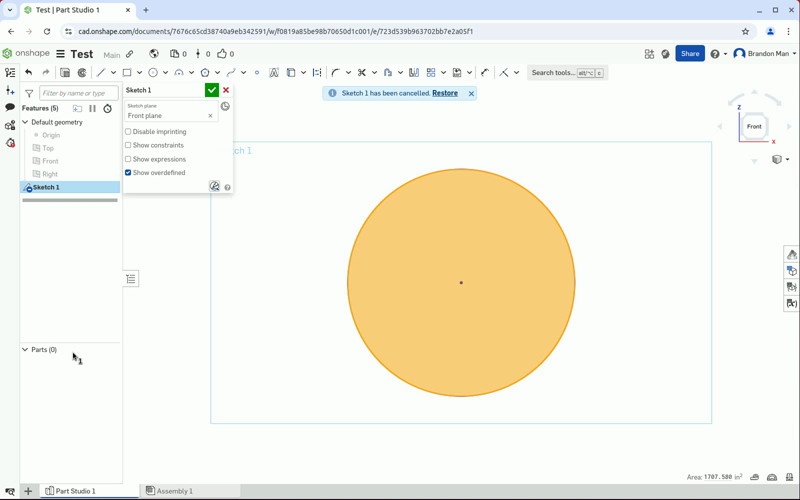
key(shift+y)
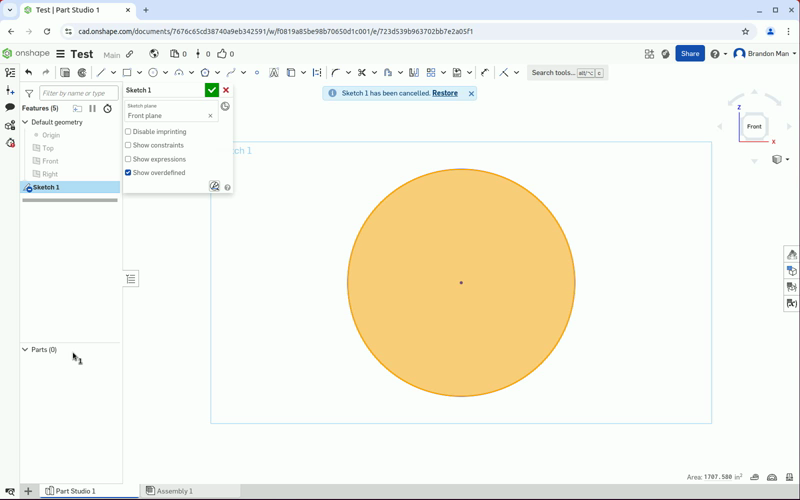
key(shift+e)
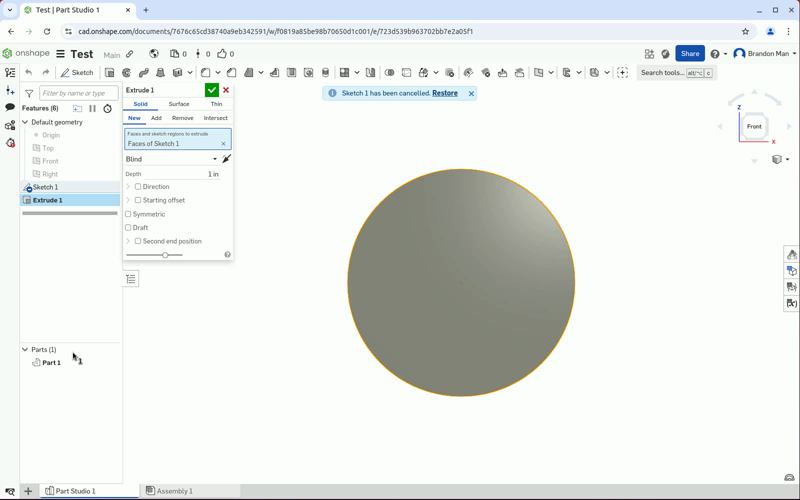
mouse_move(143, 106)
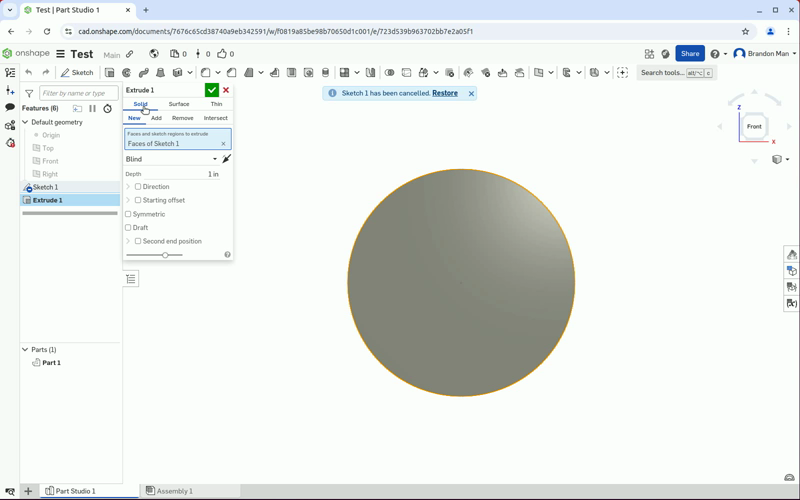
click(143, 106)
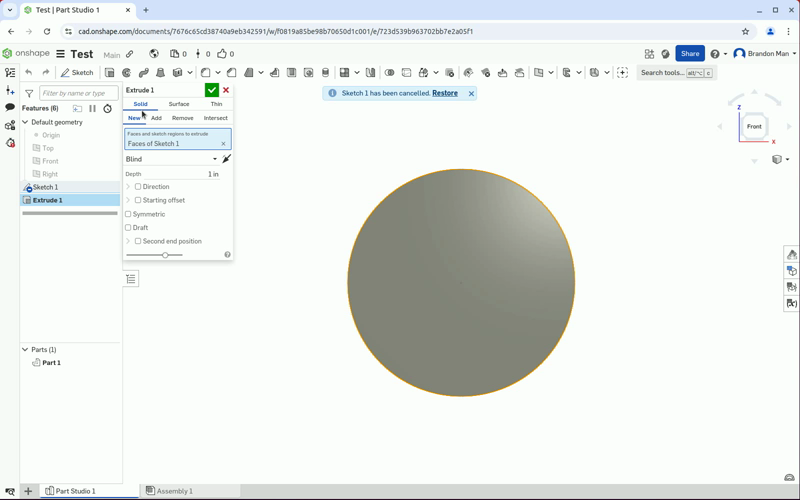
mouse_move(137, 120)
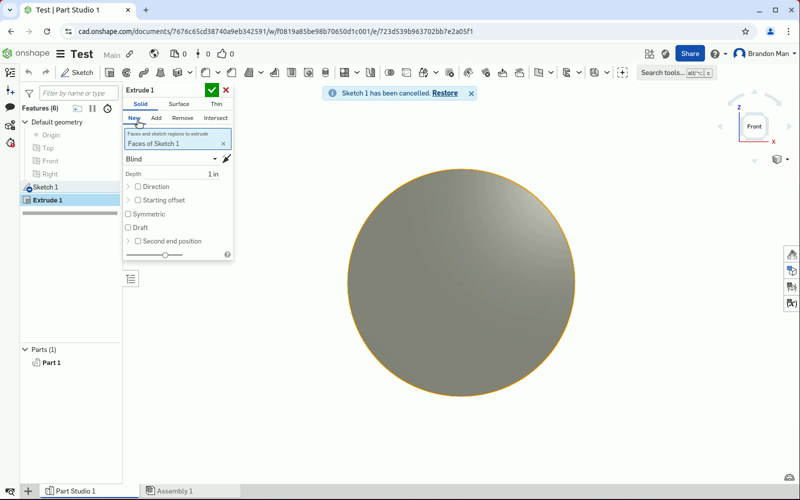
click(137, 120)
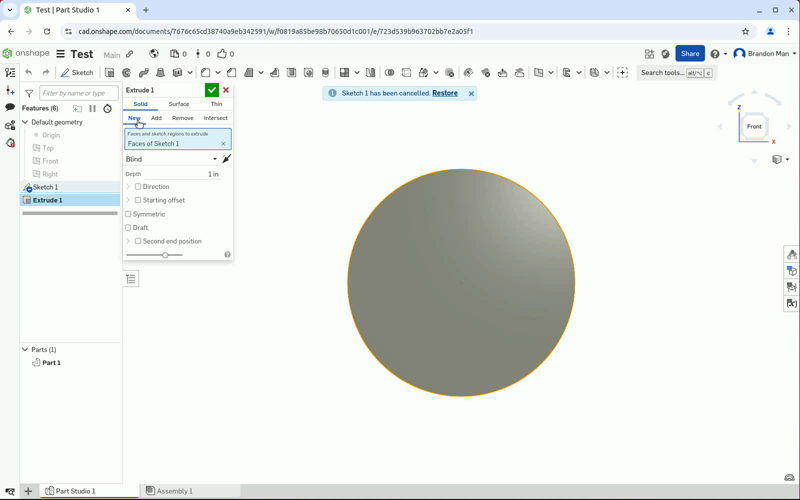
key(tab, 4)
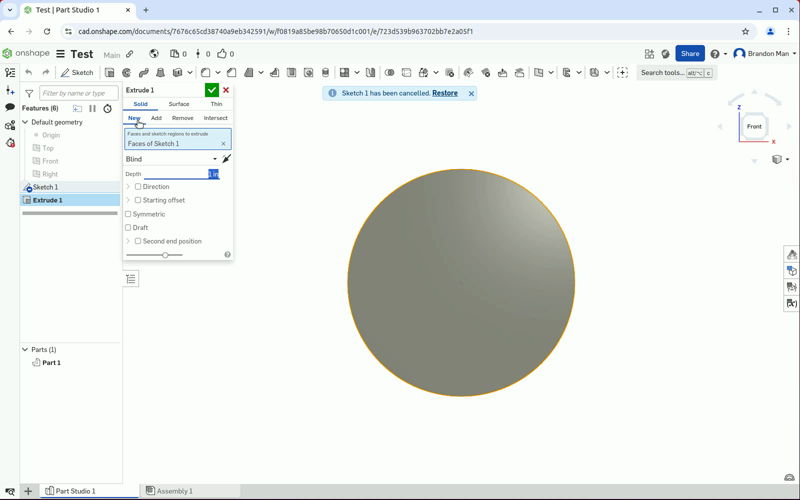
text(5.296)
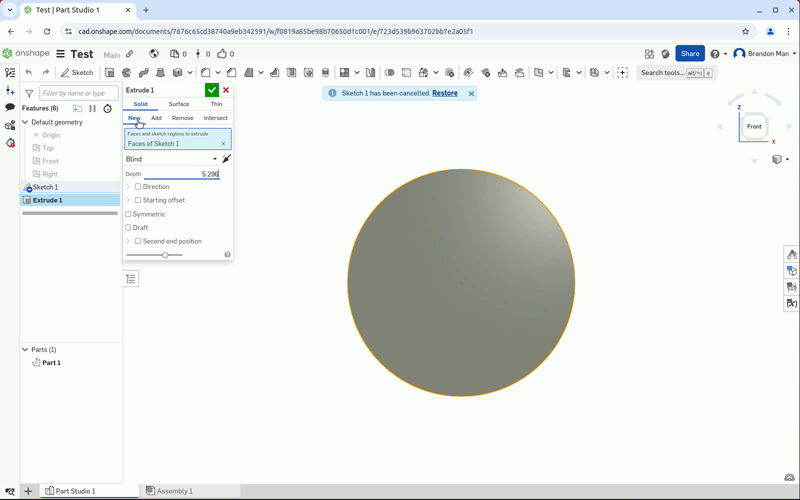
key(enter)
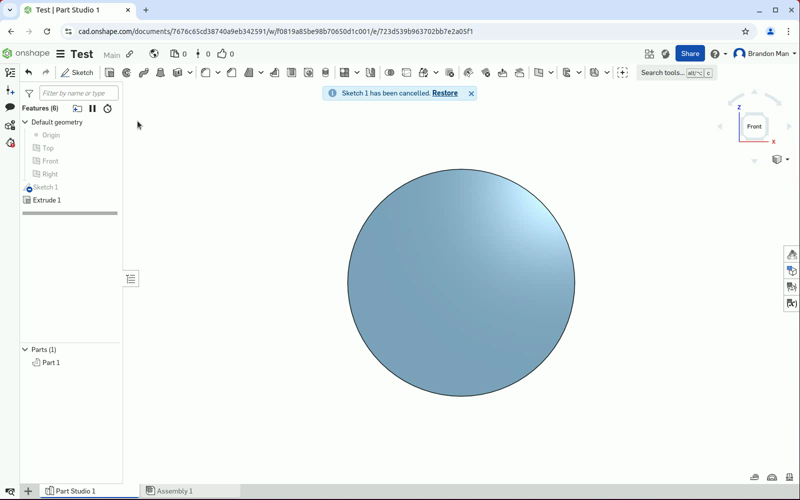
key(shift+h)
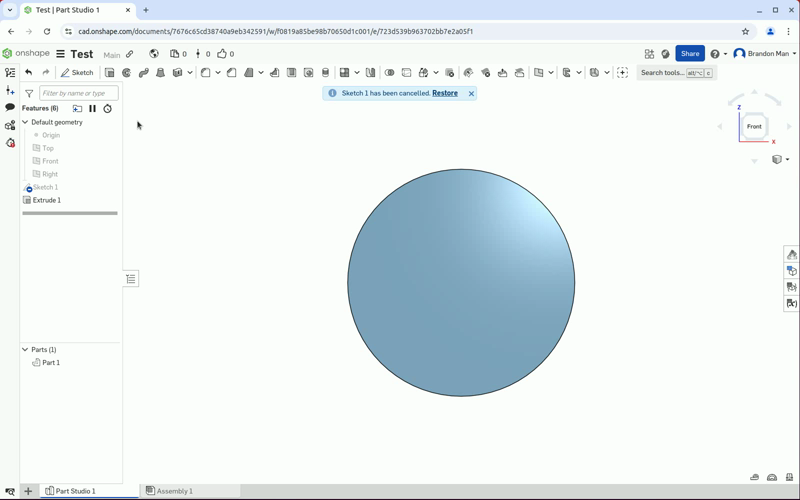
key(shift+h)
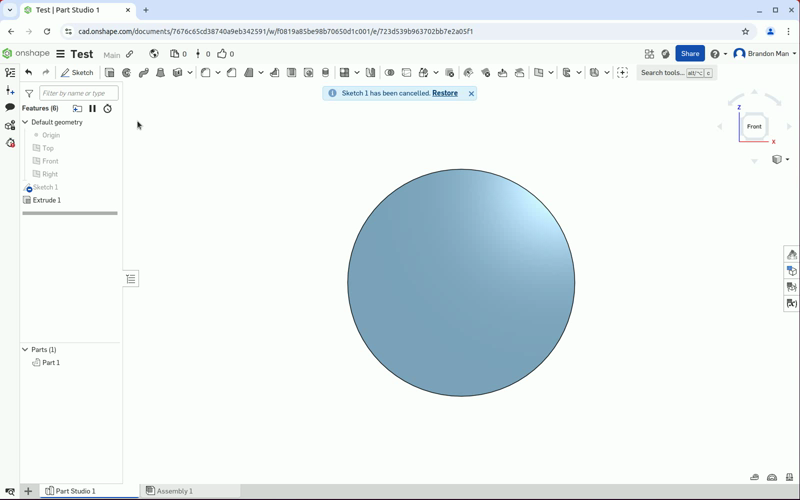
mouse_move(73, 189)
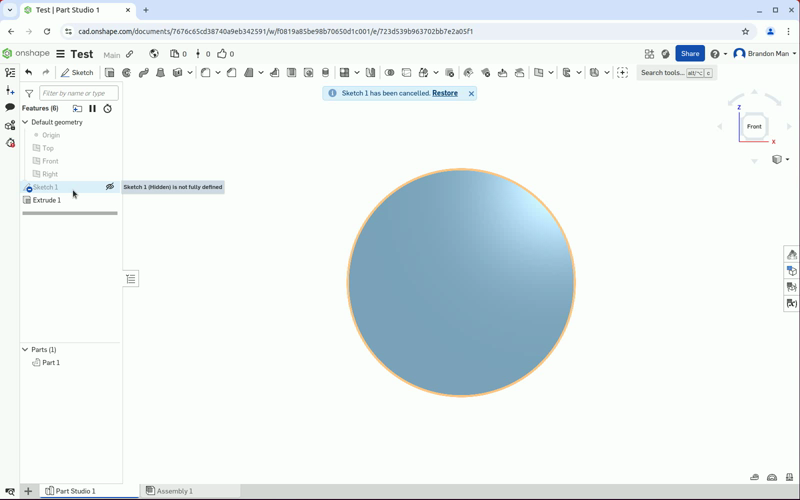
click(73, 189)
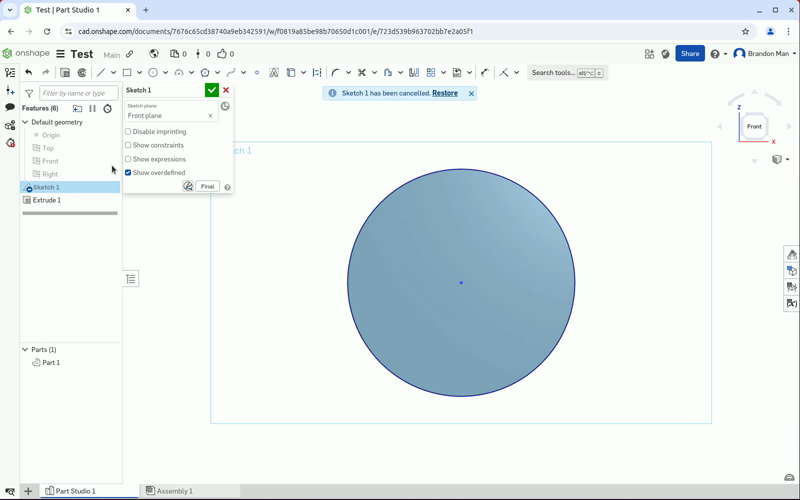
mouse_move(229, 92)
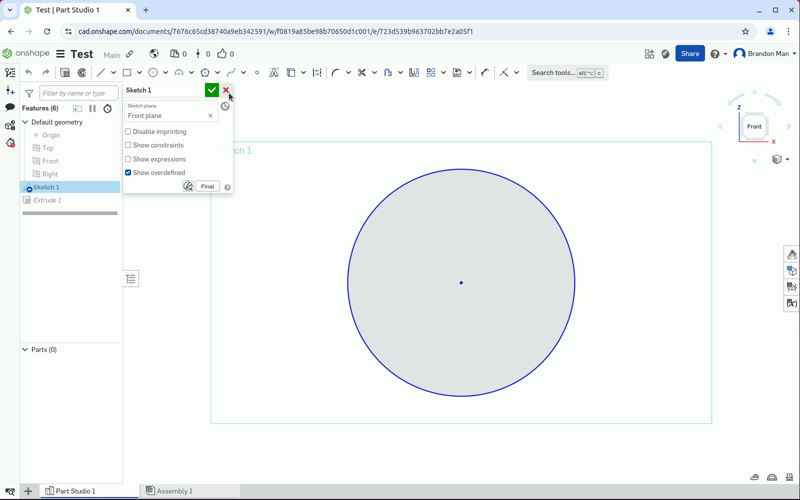
click(229, 92)
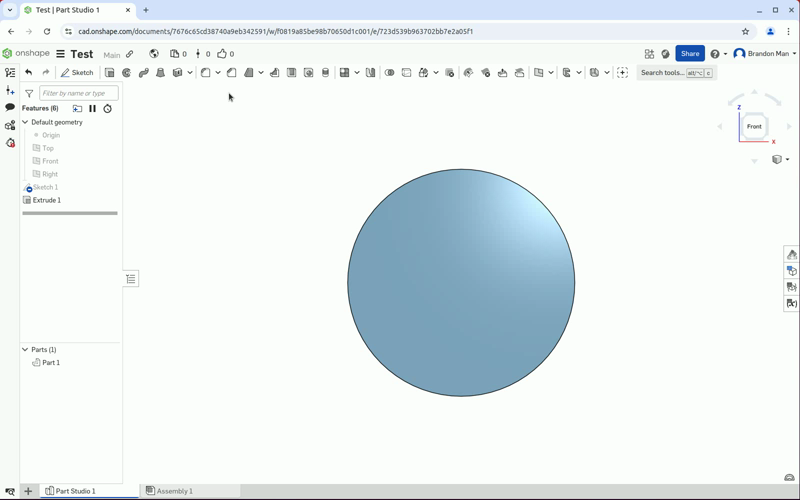
mouse_move(541, 75)
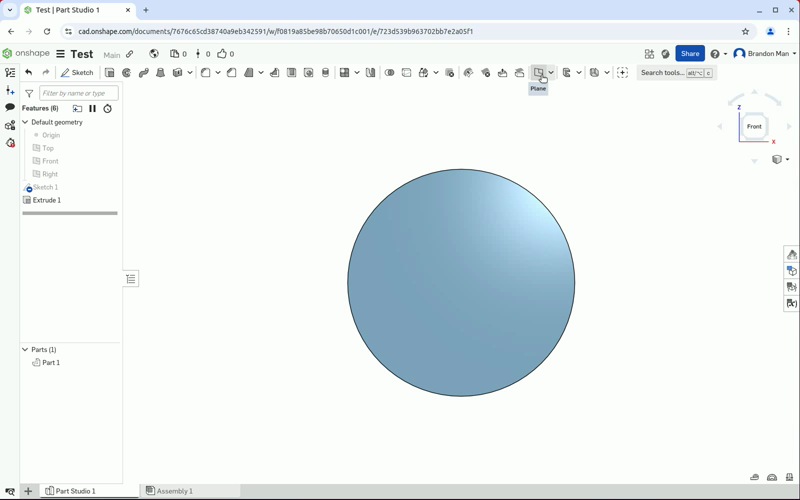
click(541, 75)
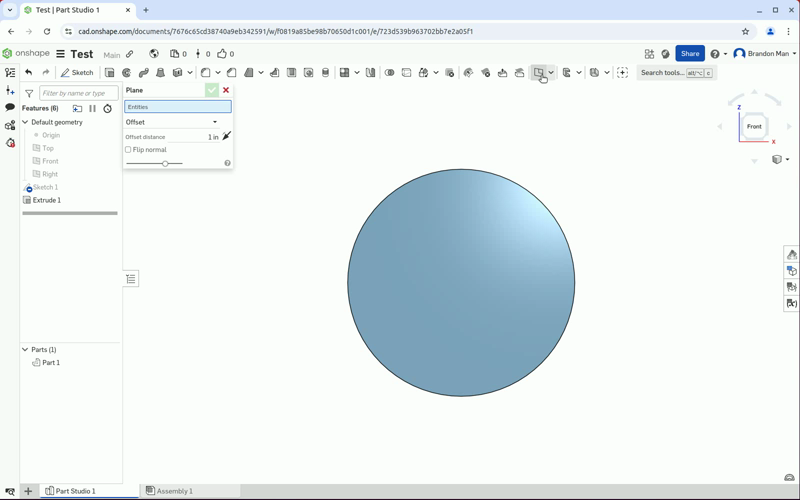
mouse_move(73, 163)
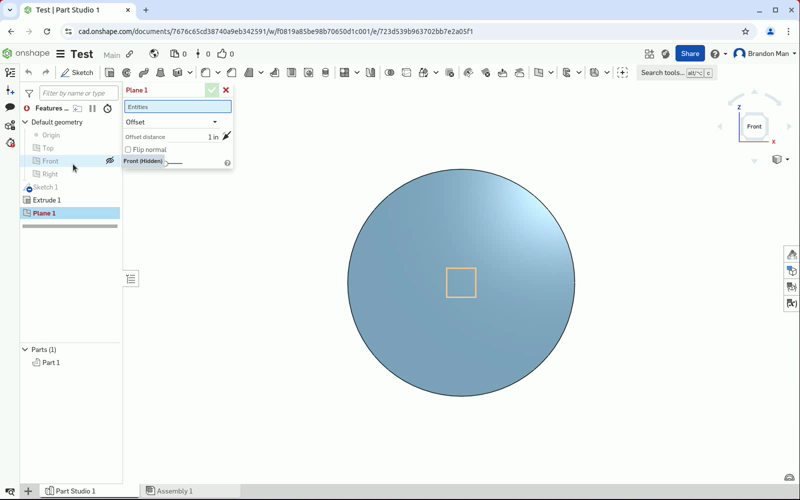
click(73, 163)
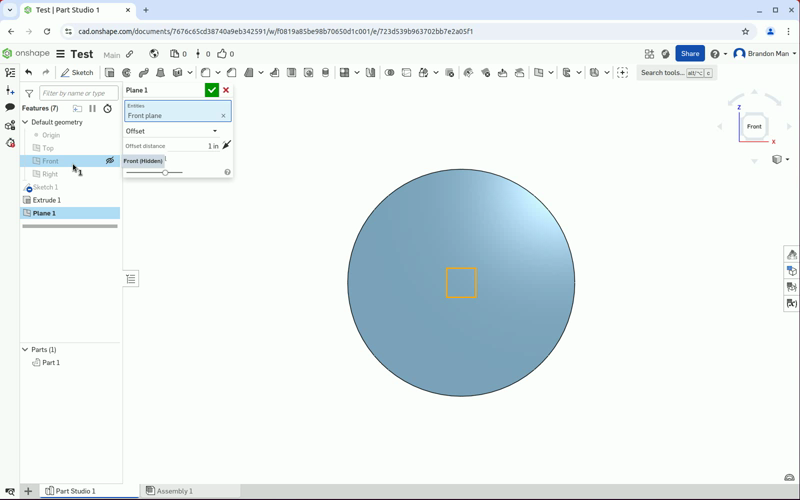
key(tab, 2)
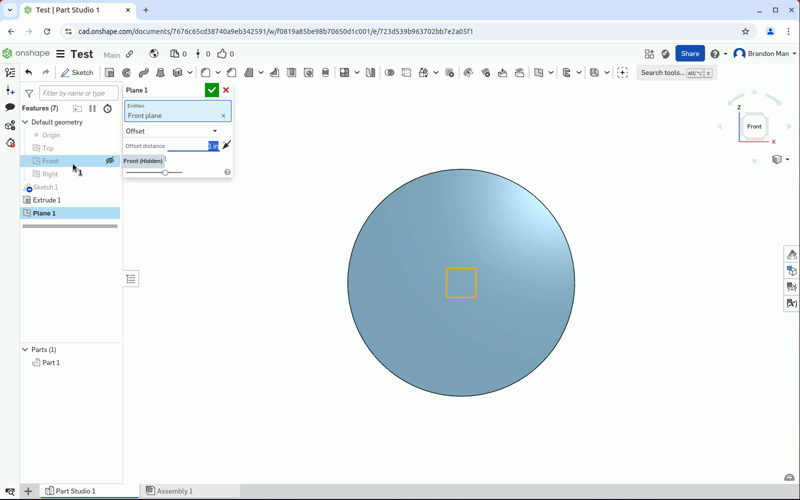
text(5.299)
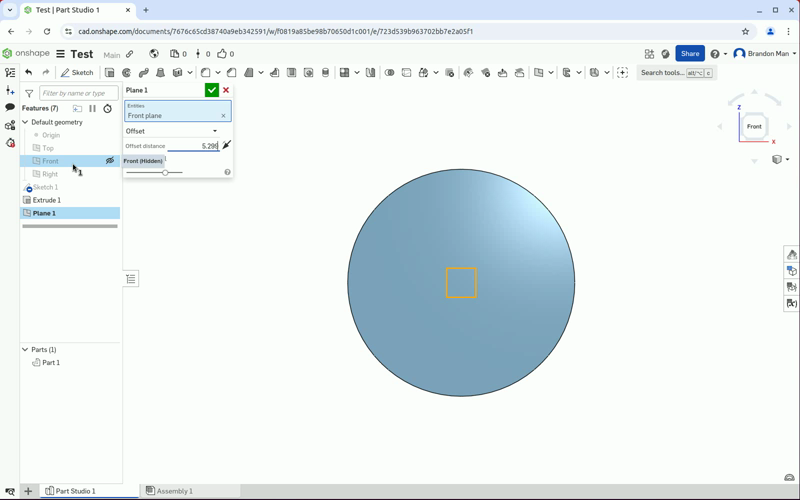
key(enter, 2)
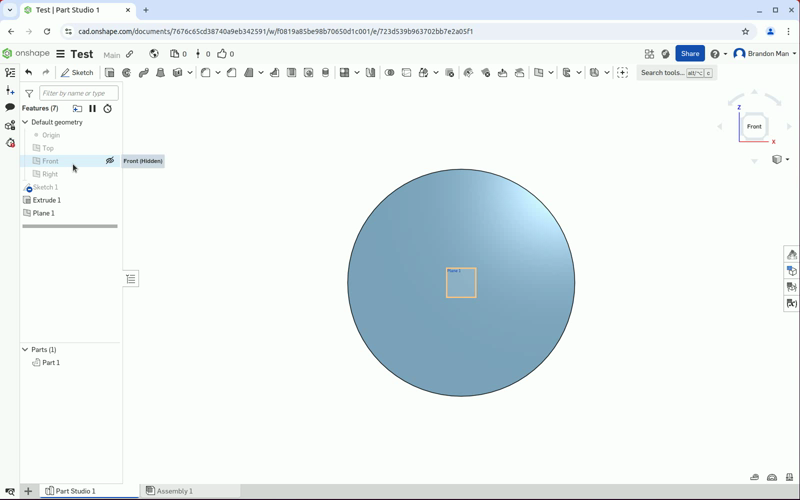
key(shift+s)
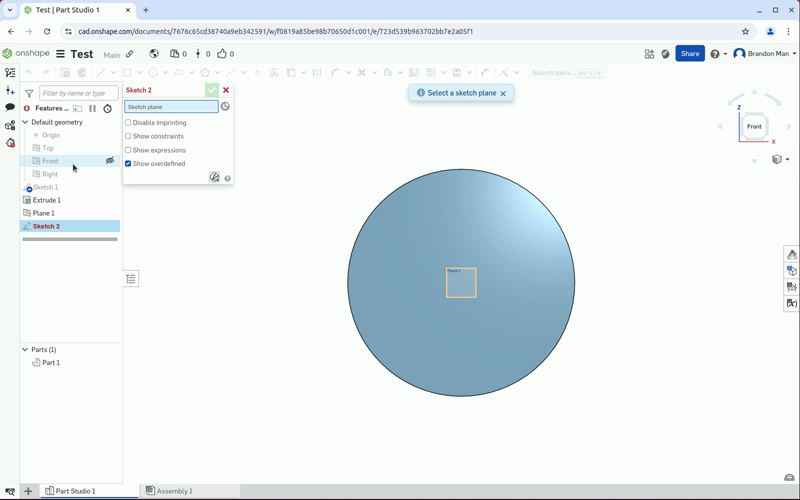
mouse_move(73, 215)
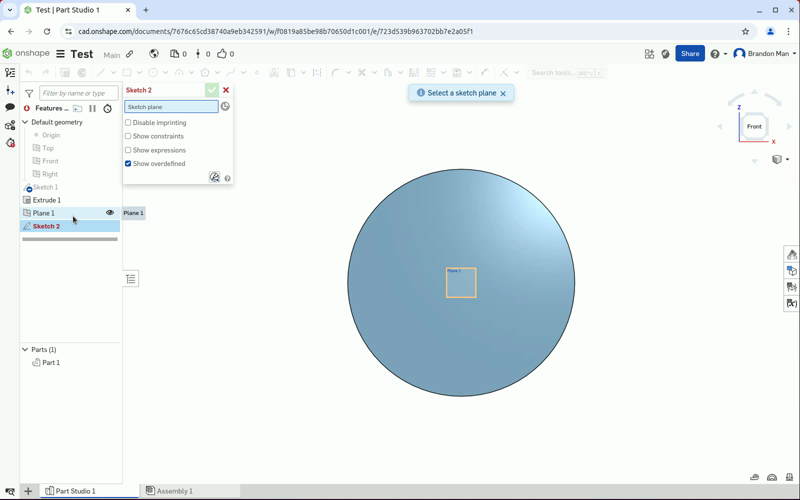
click(73, 215)
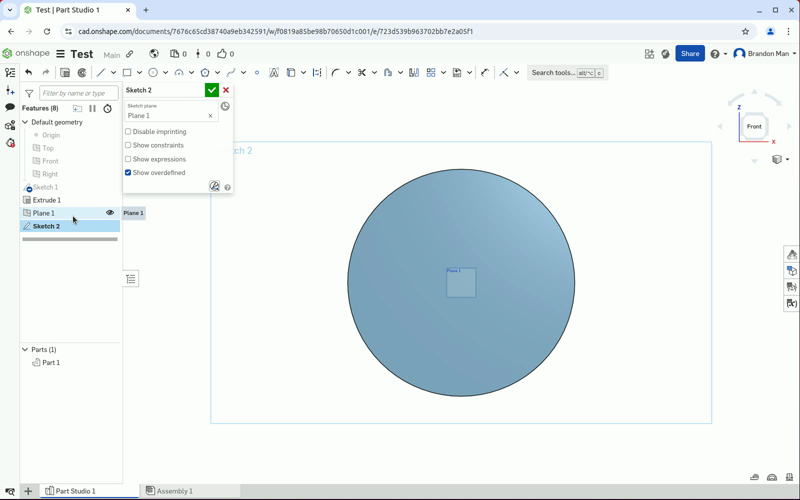
mouse_move(73, 352)
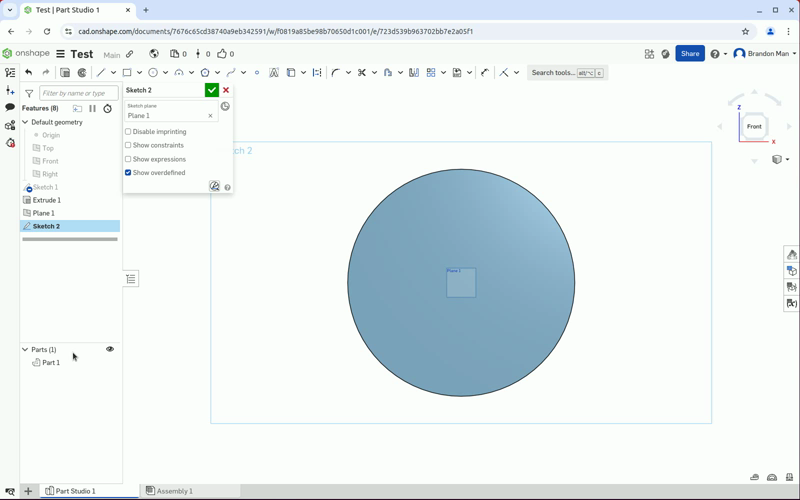
key(y)
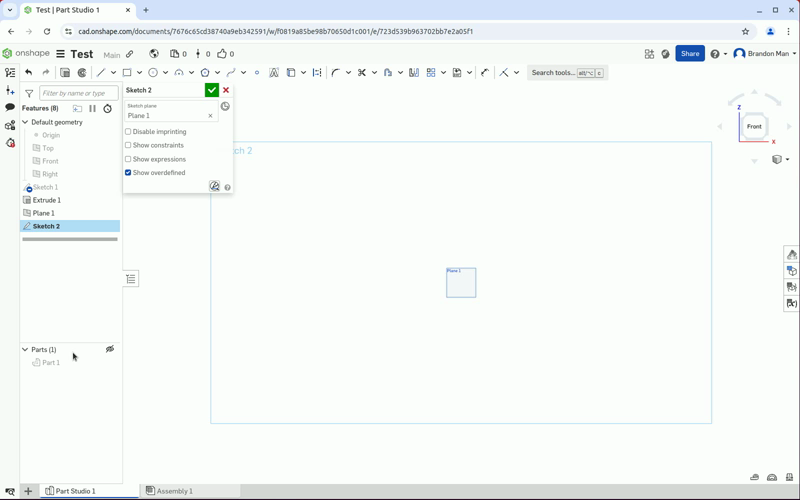
key(c)
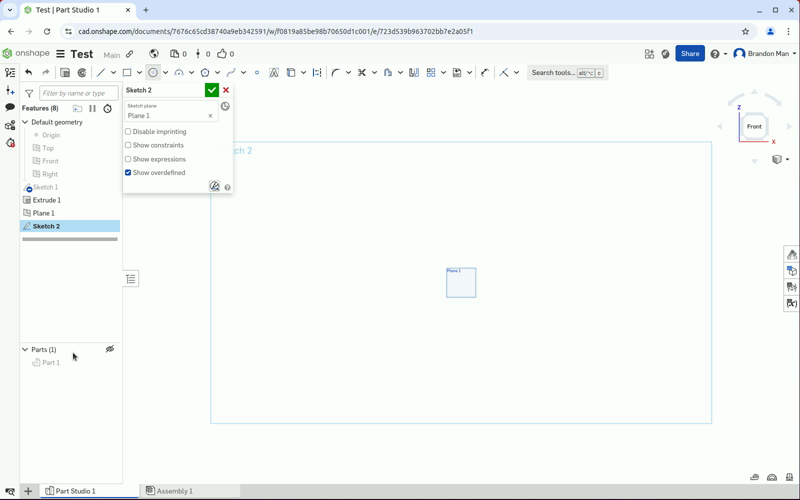
key_down(shift)
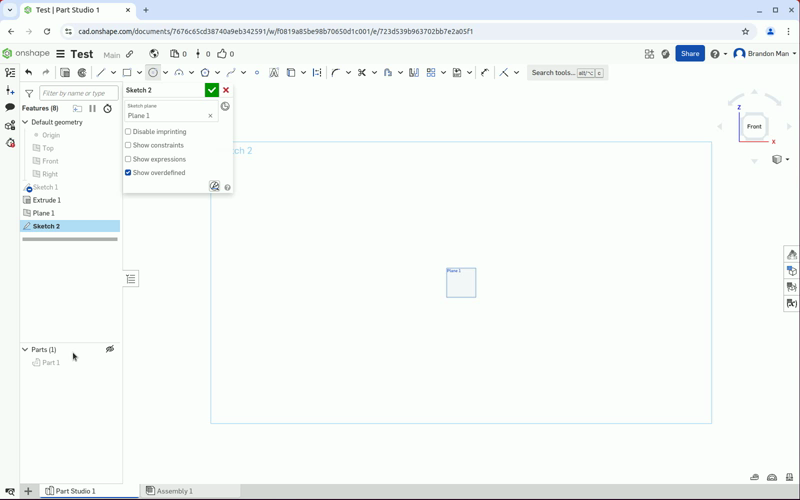
mouse_move(461, 197)
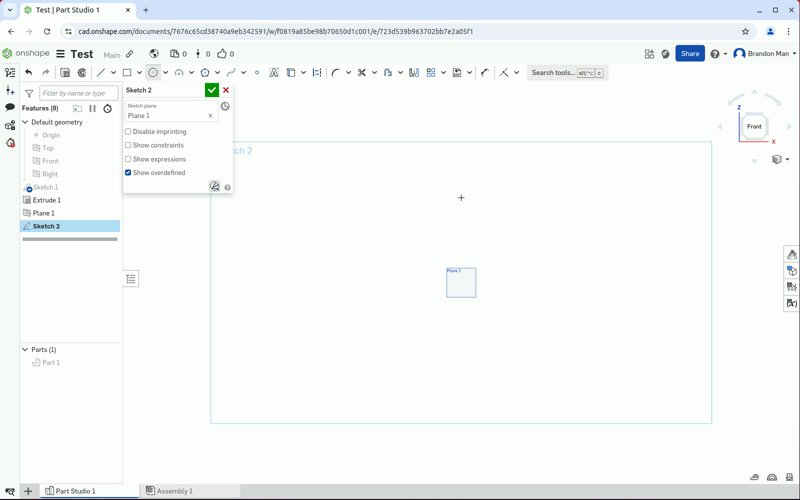
click(461, 197)
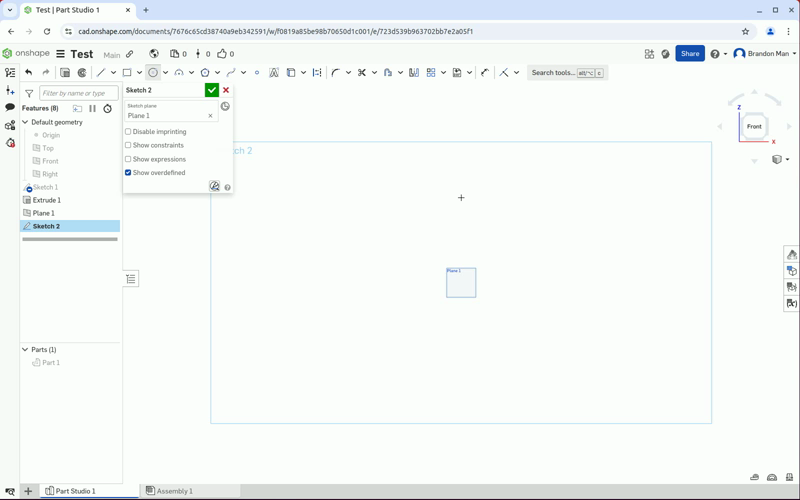
key_up(shift)
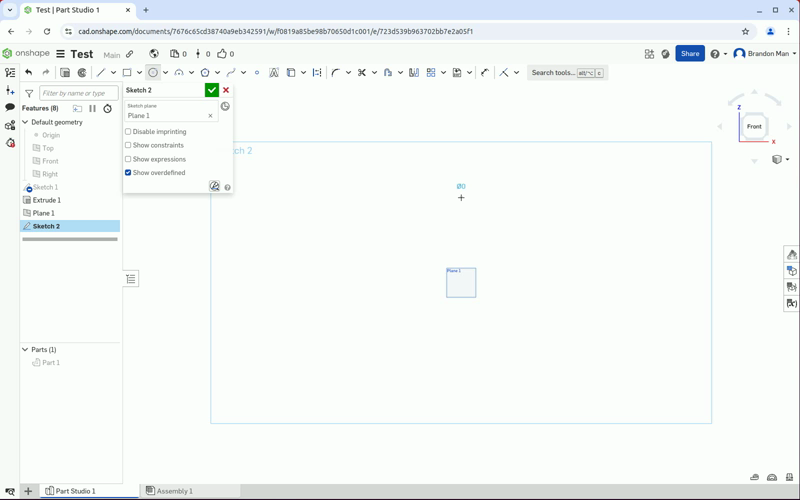
mouse_move(484, 197)
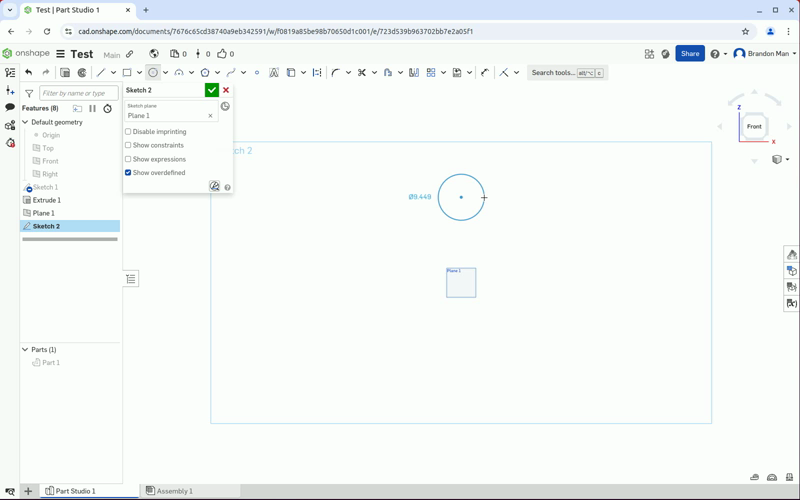
click(484, 197)
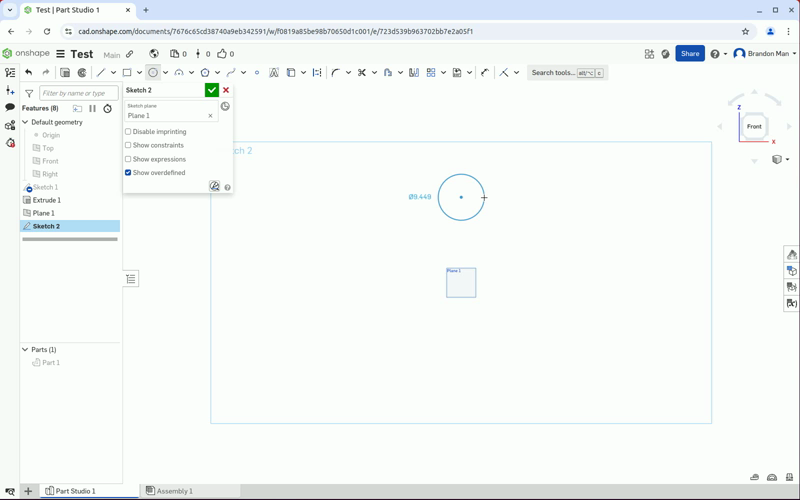
key(esc)
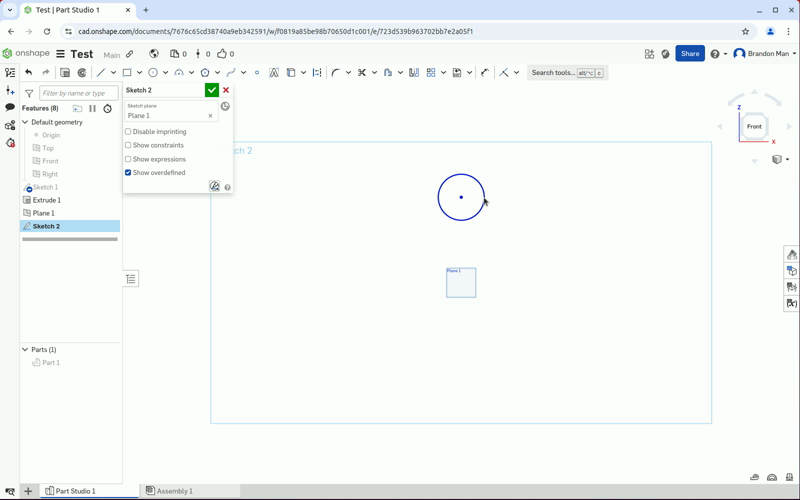
mouse_move(447, 204)
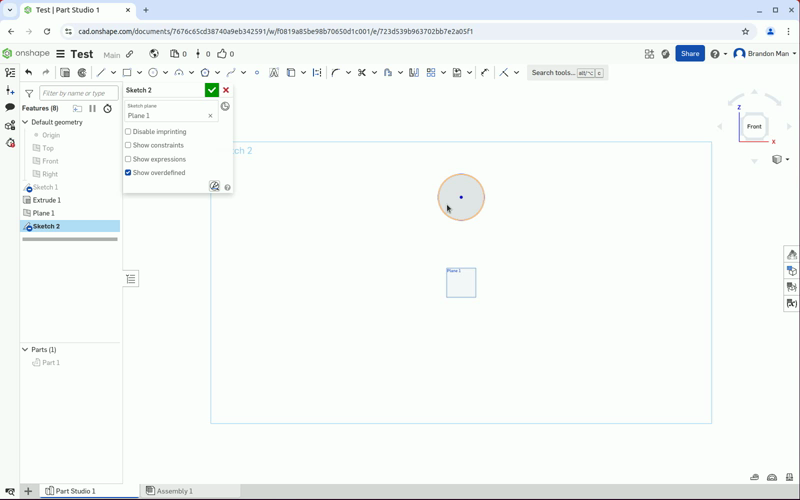
scroll(6)
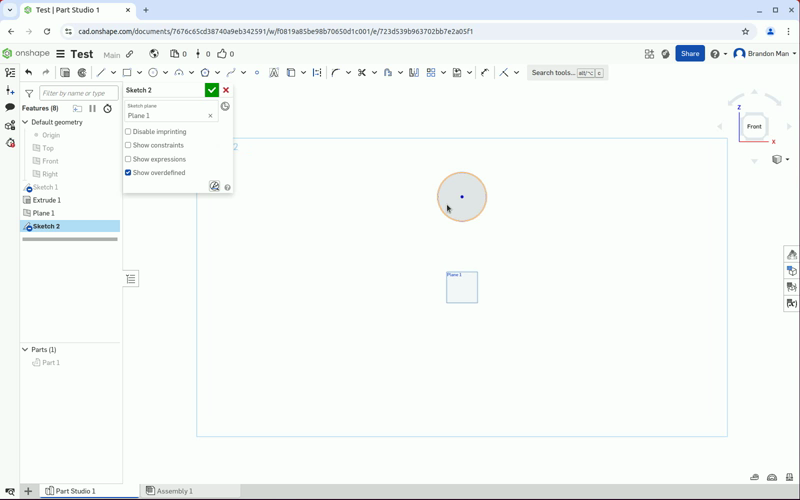
scroll(6)
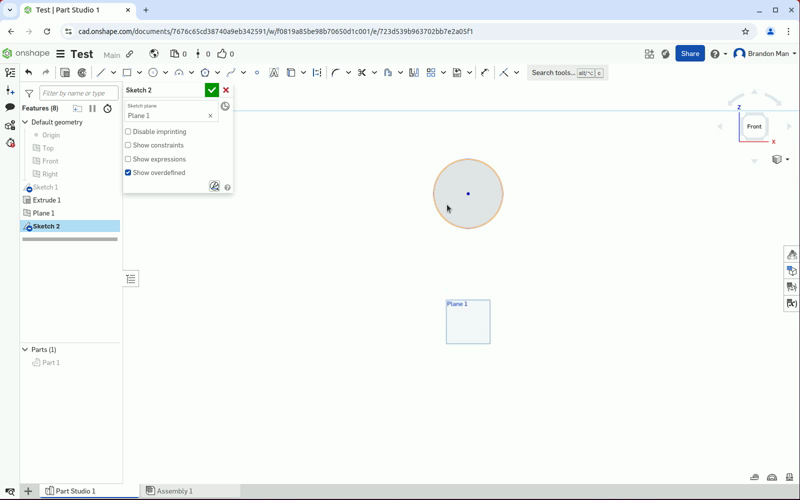
scroll(6)
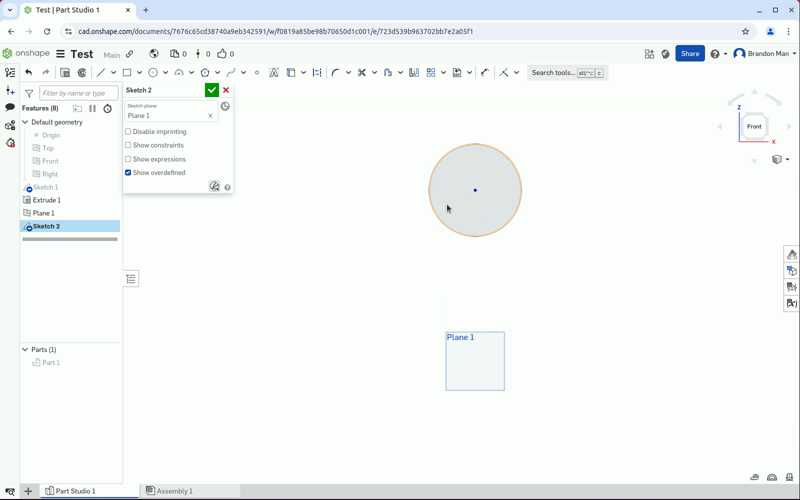
scroll(6)
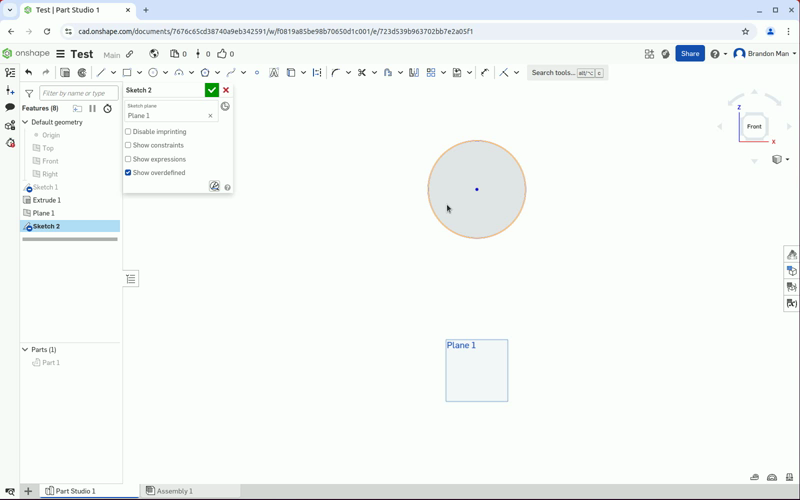
scroll(6)
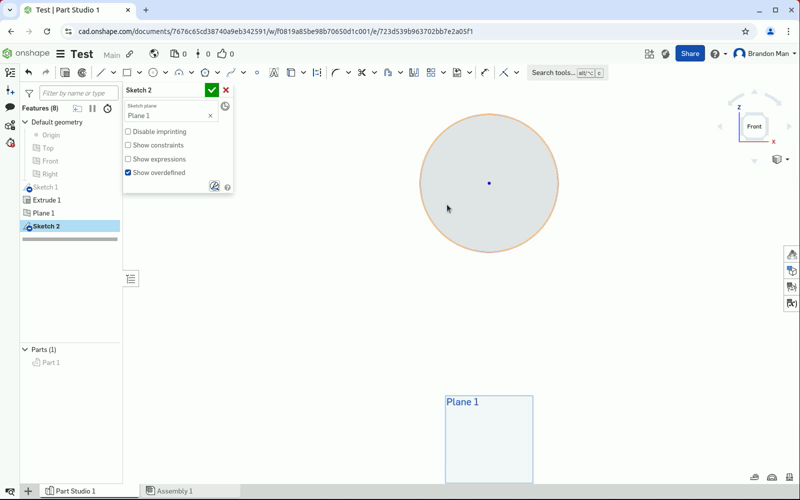
scroll(6)
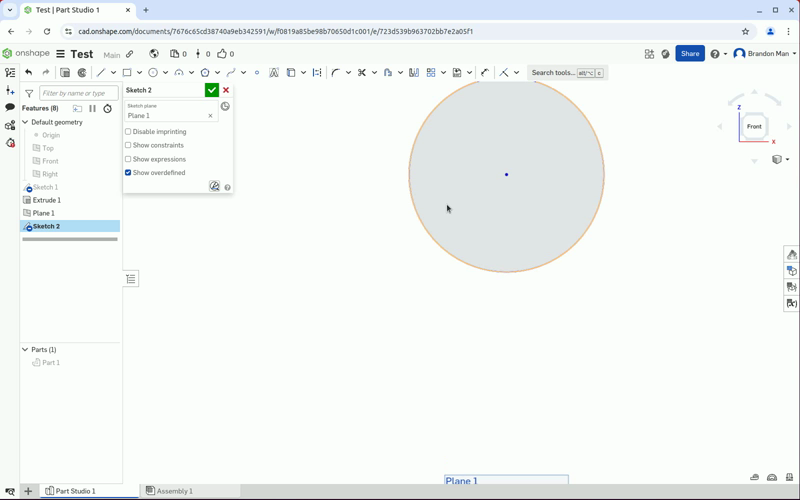
scroll(6)
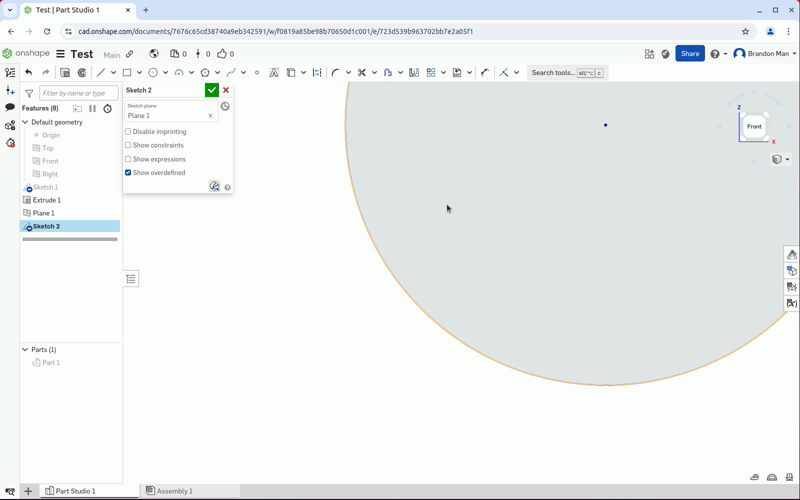
click(447, 204)
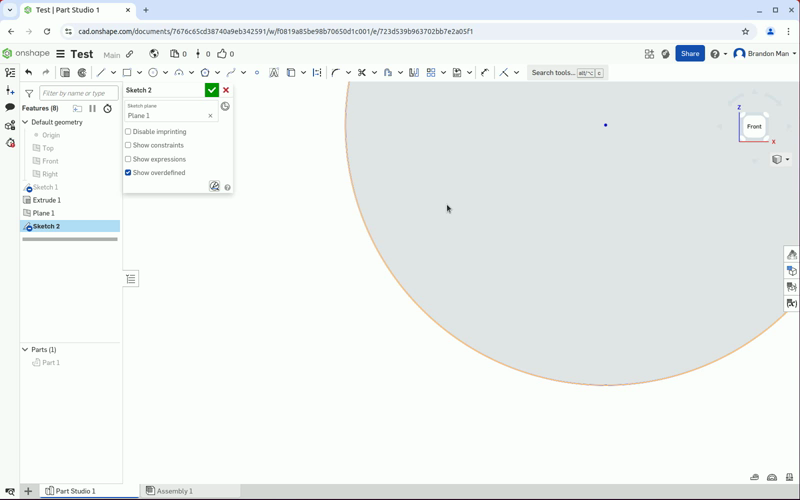
scroll(-6)
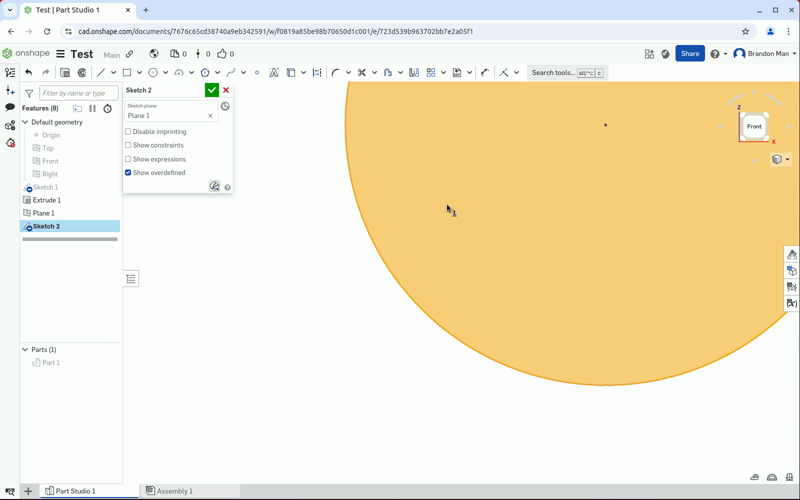
scroll(-6)
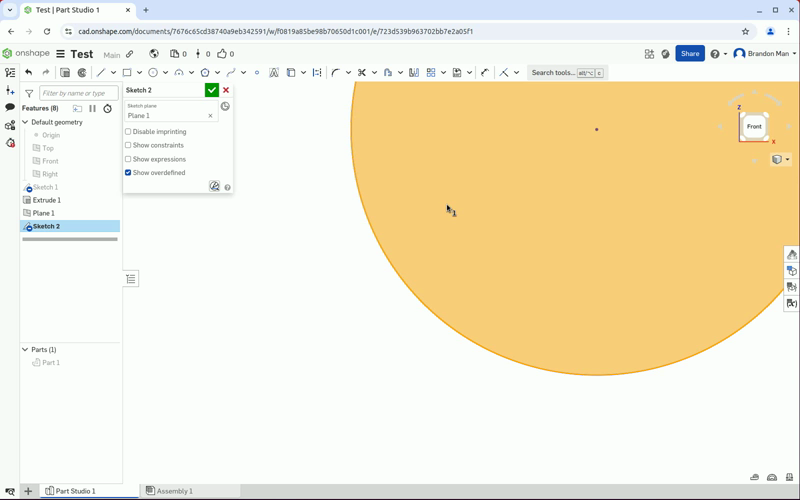
scroll(-6)
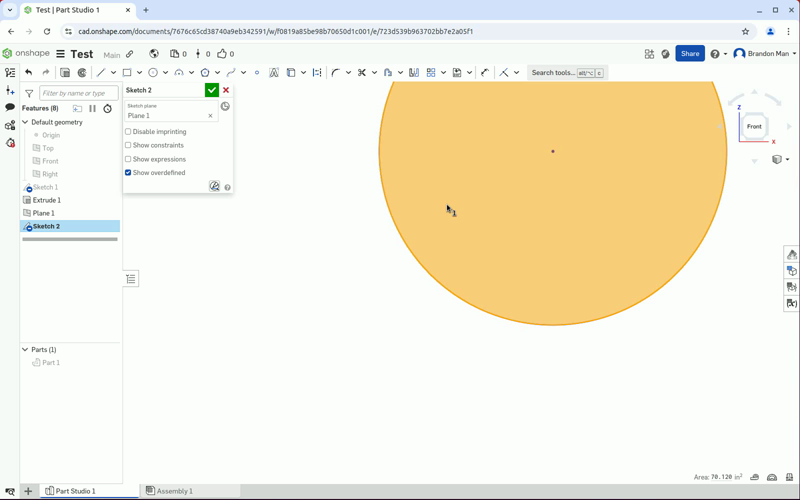
scroll(-6)
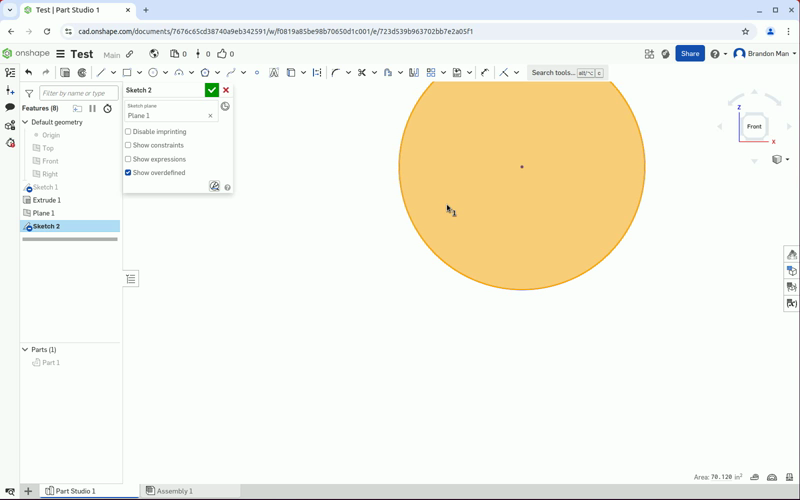
scroll(-6)
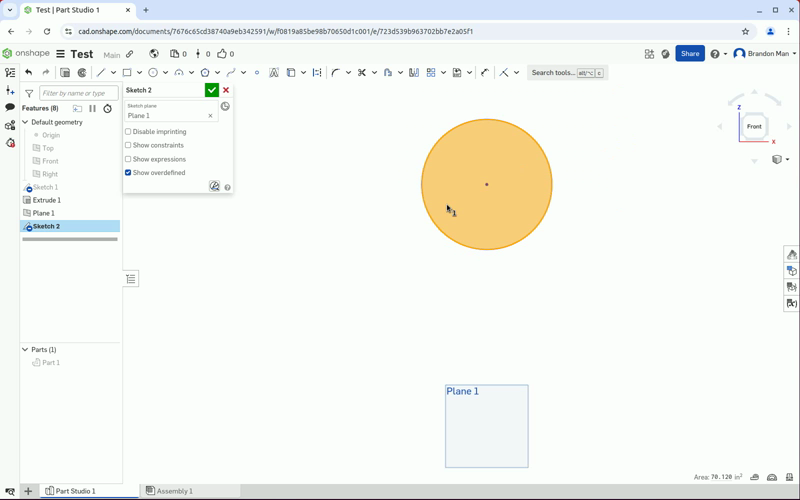
scroll(-6)
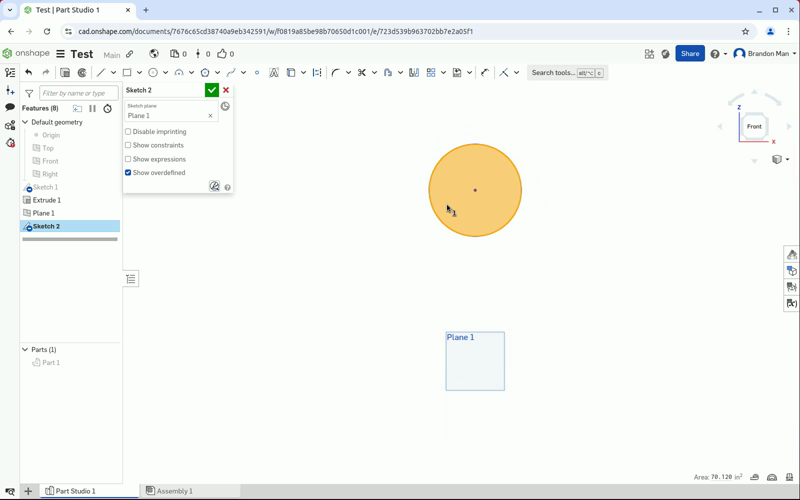
scroll(-6)
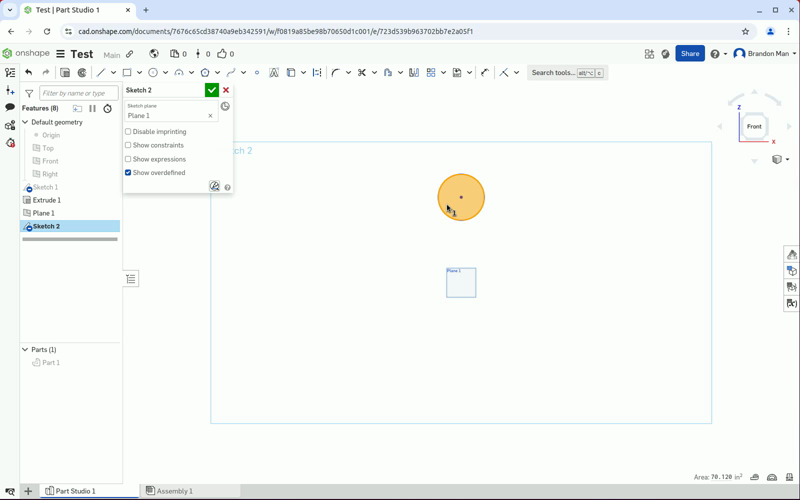
mouse_move(73, 352)
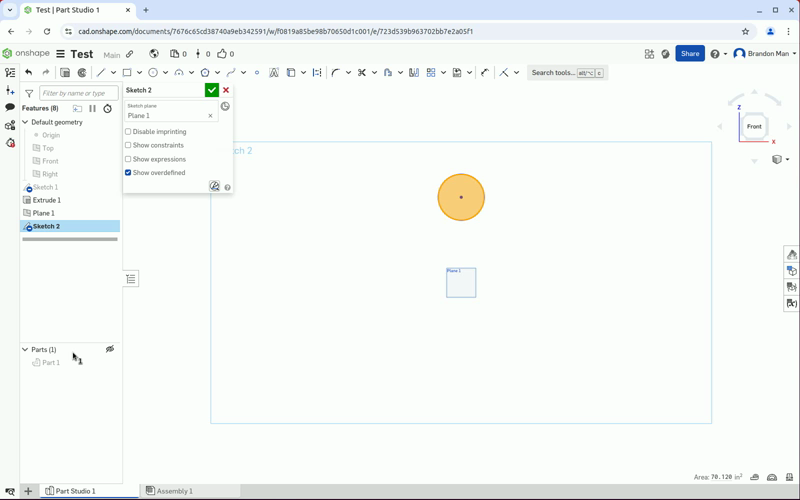
key(shift+y)
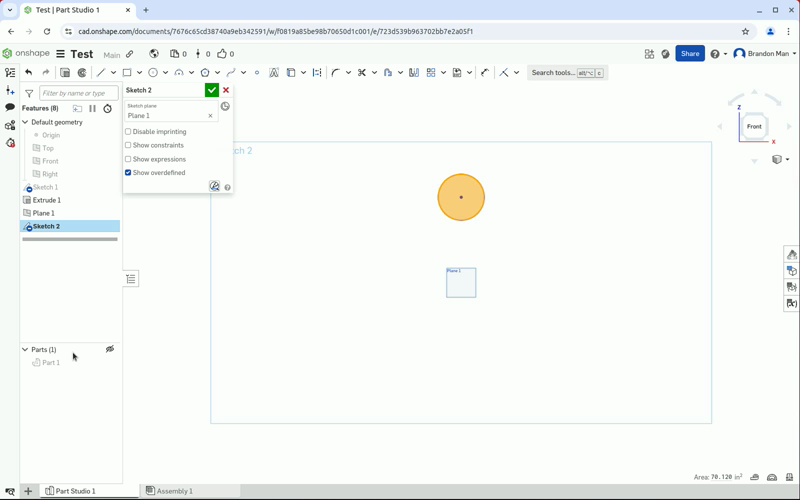
key(shift+e)
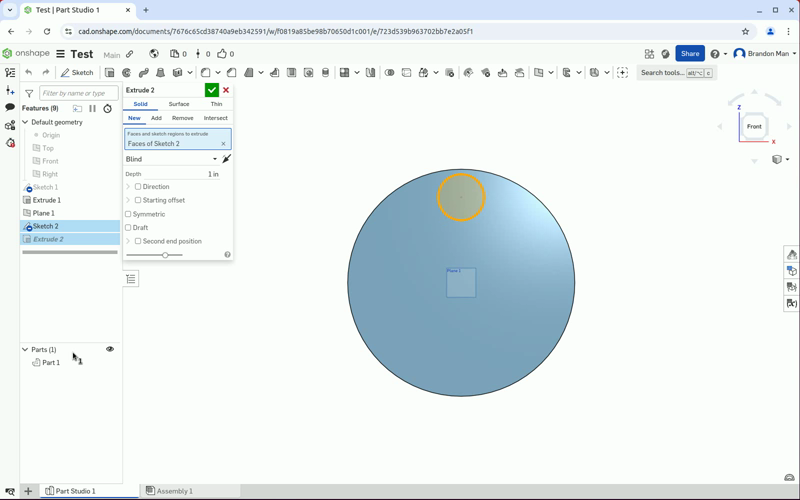
mouse_move(143, 106)
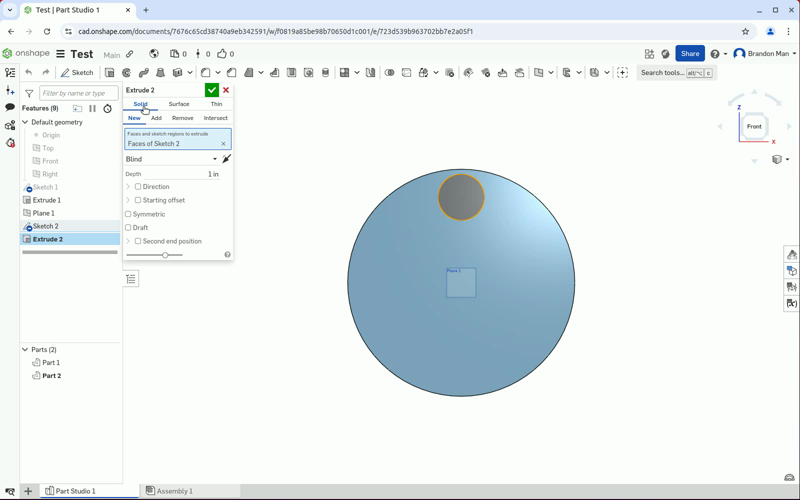
click(143, 106)
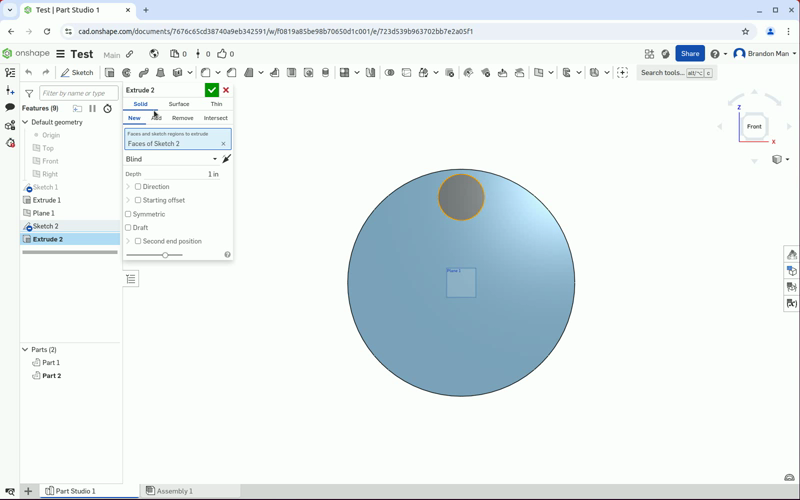
mouse_move(186, 120)
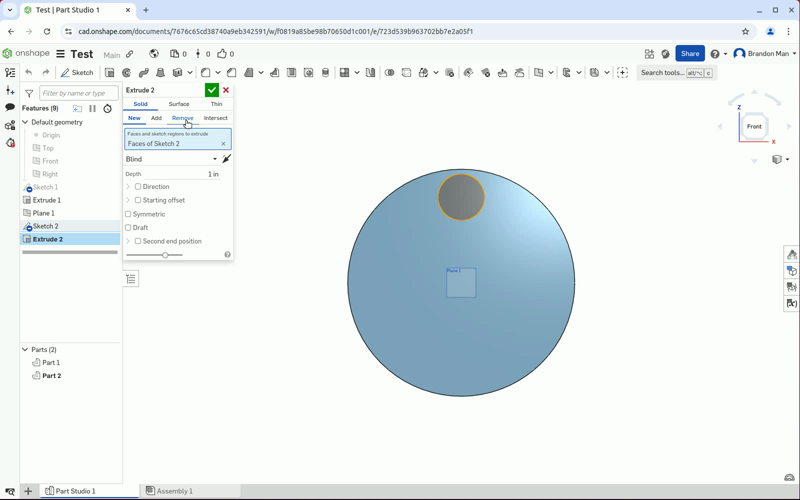
click(186, 120)
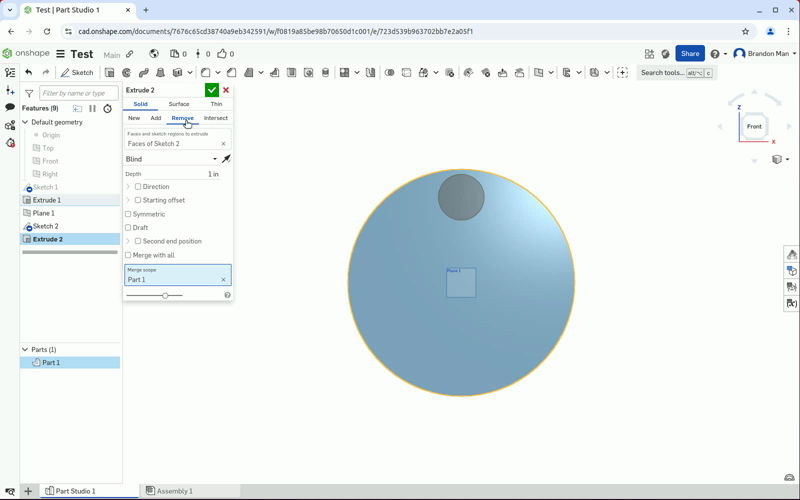
key(tab, 4)
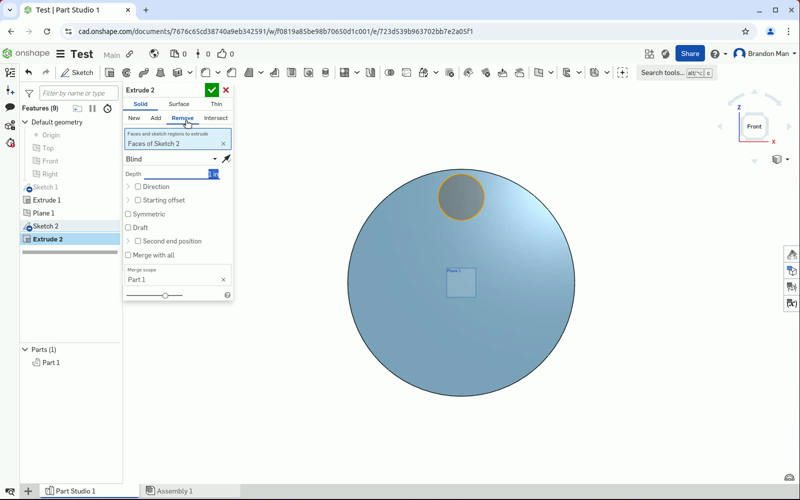
text(23.108)
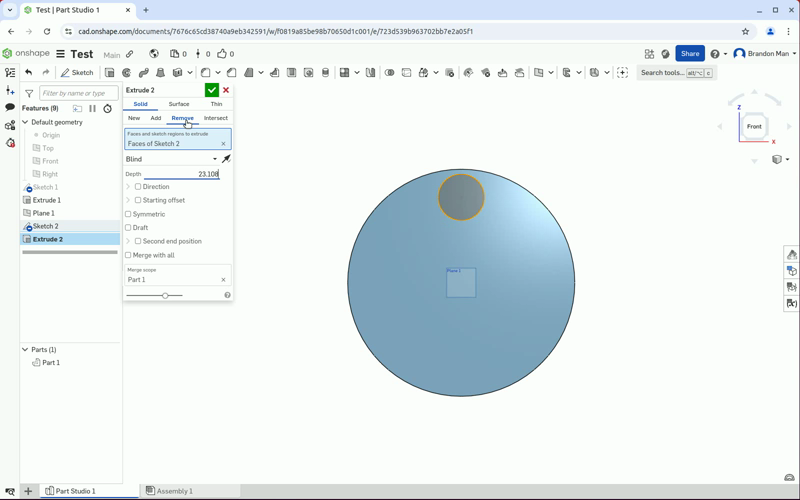
key(tab, 6)
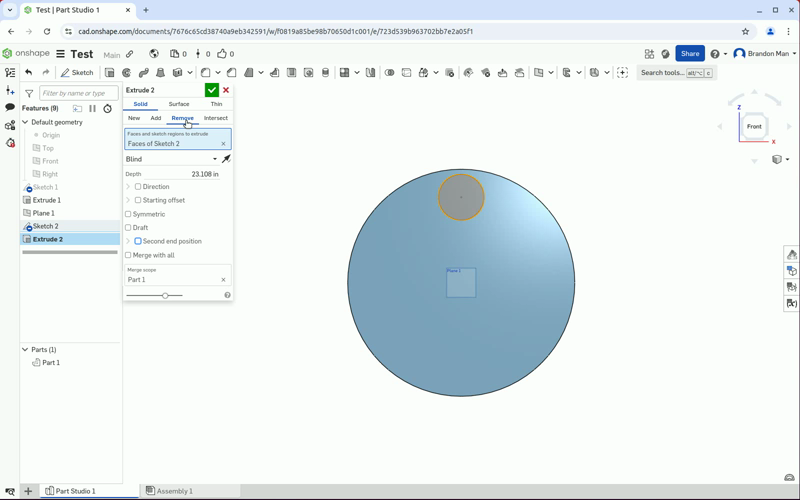
key(space)
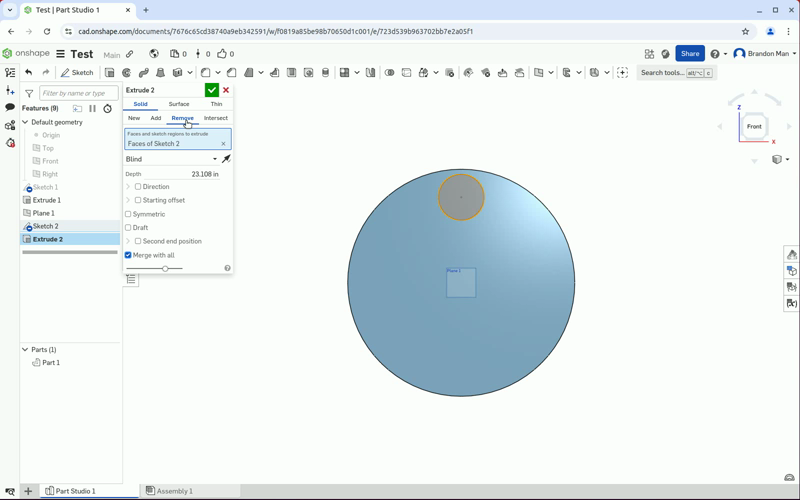
key(enter)
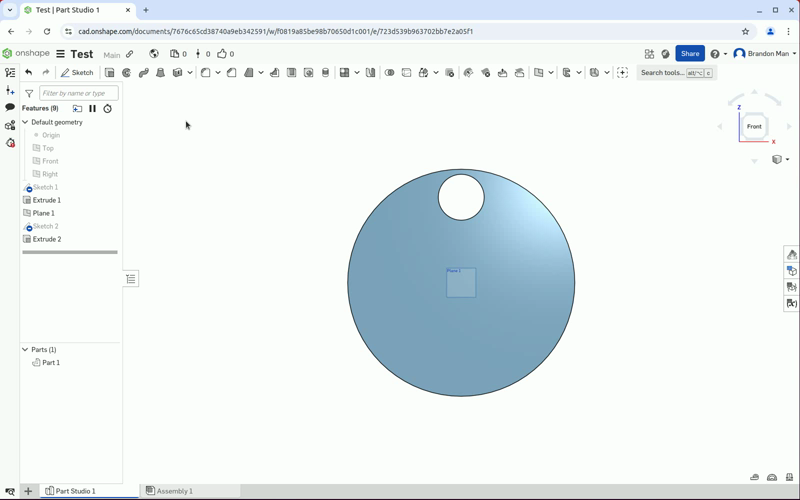
key(shift+h)
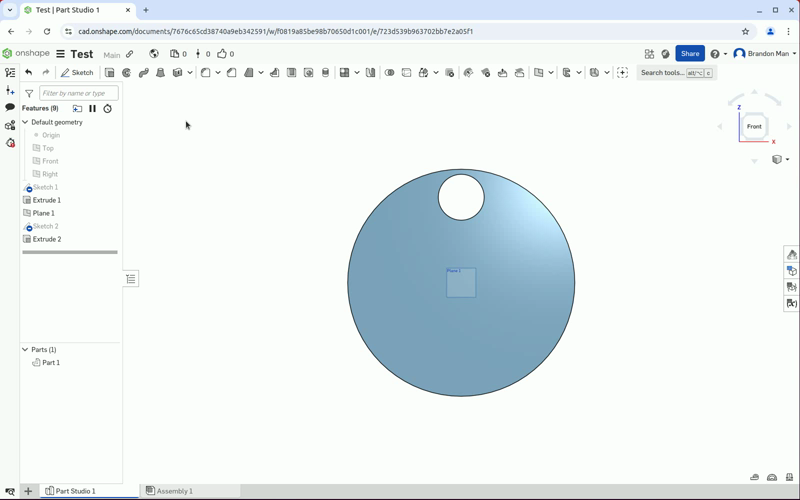
key(shift+h)
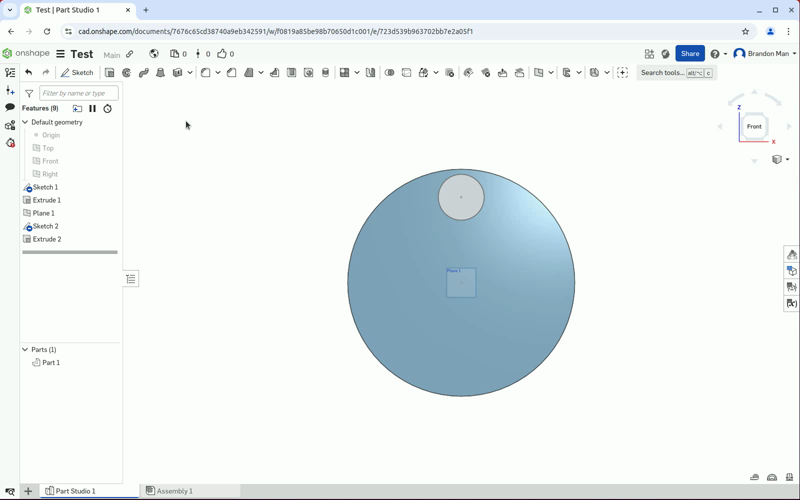
key(shift+7)
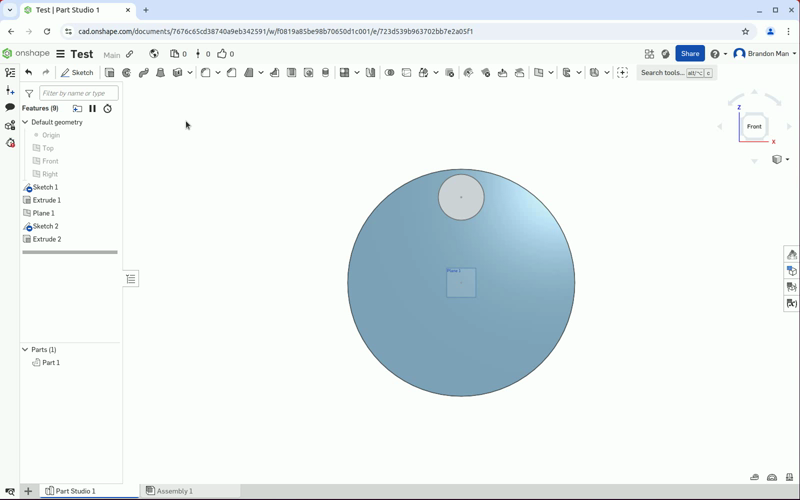
key(left, 2)
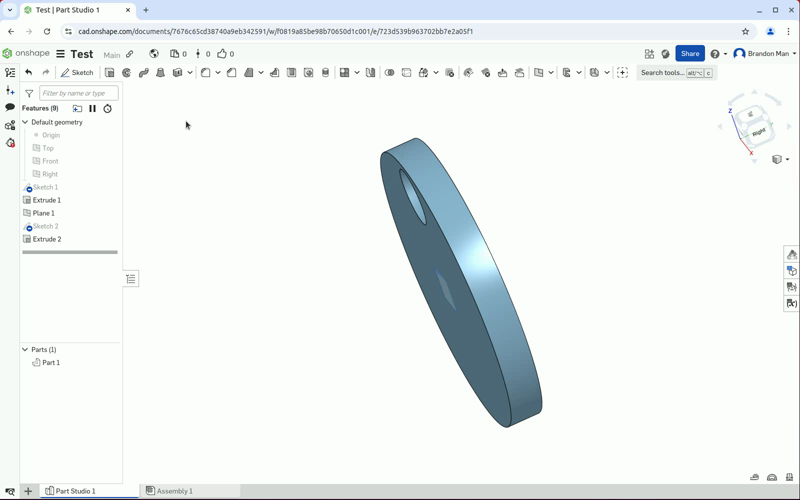
key(down, 2)
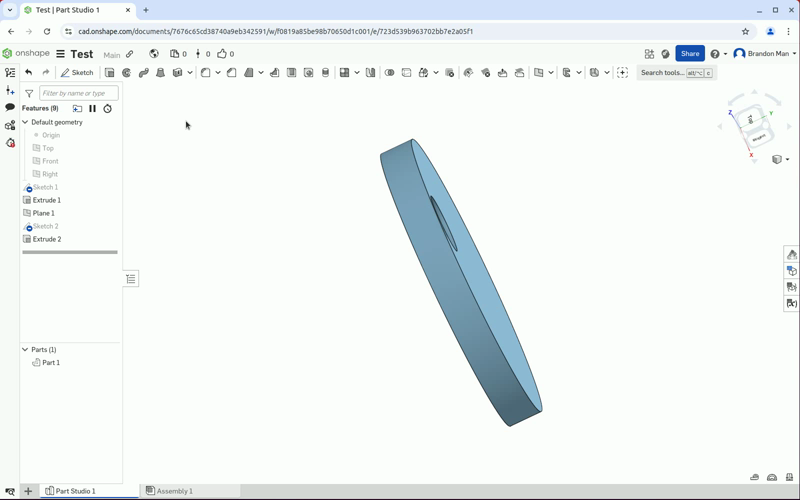
key(up, 2)
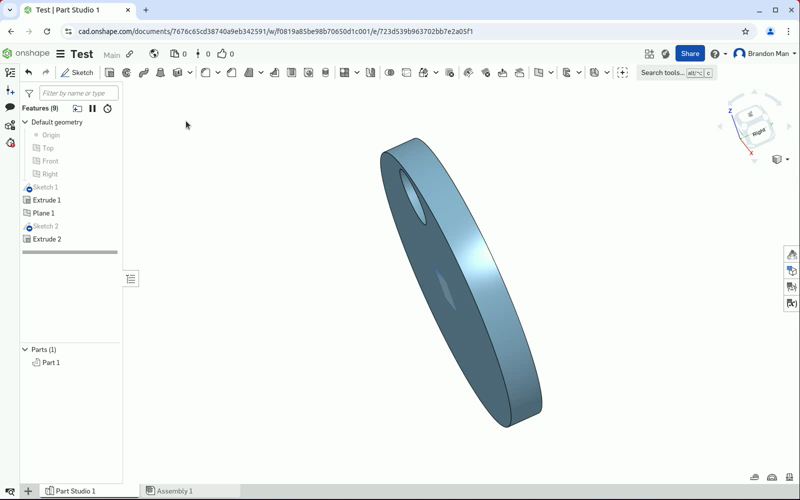
key(right, 2)
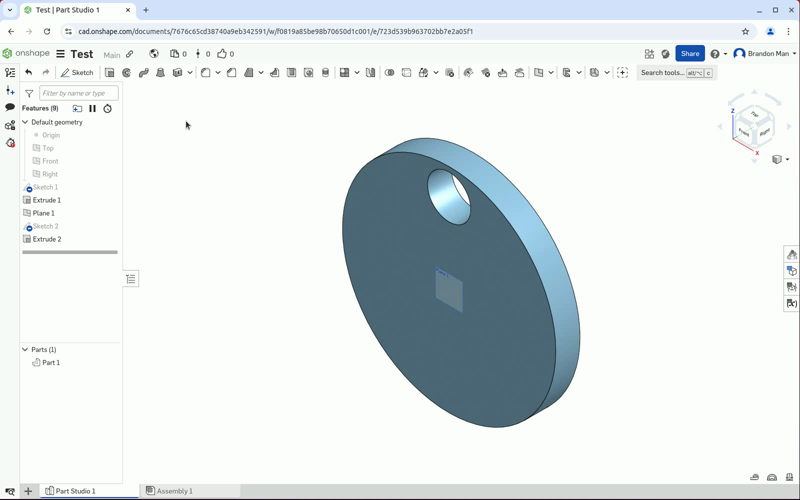
mouse_move(73, 189)
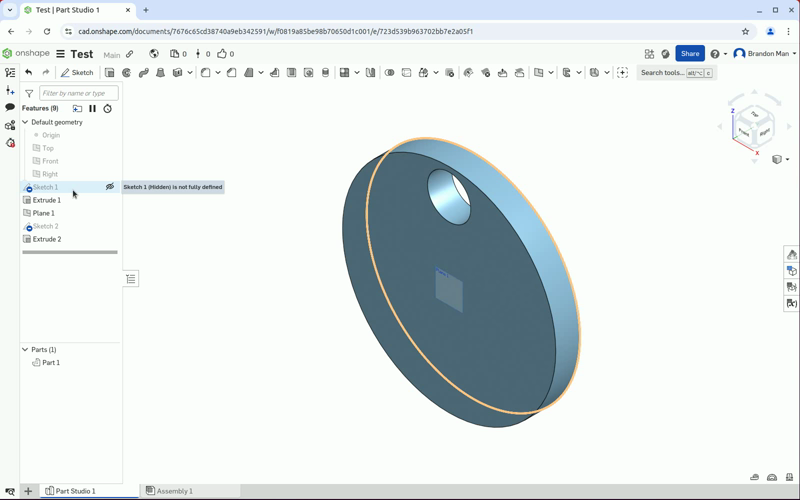
click(73, 189)